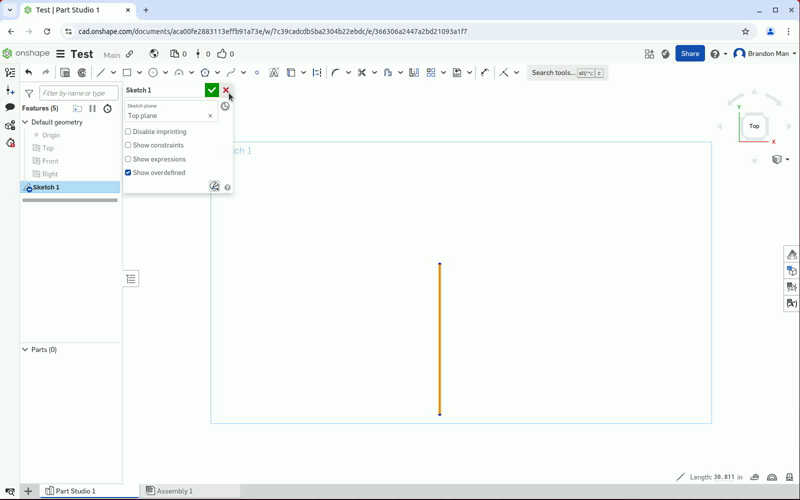
key(shift+h)
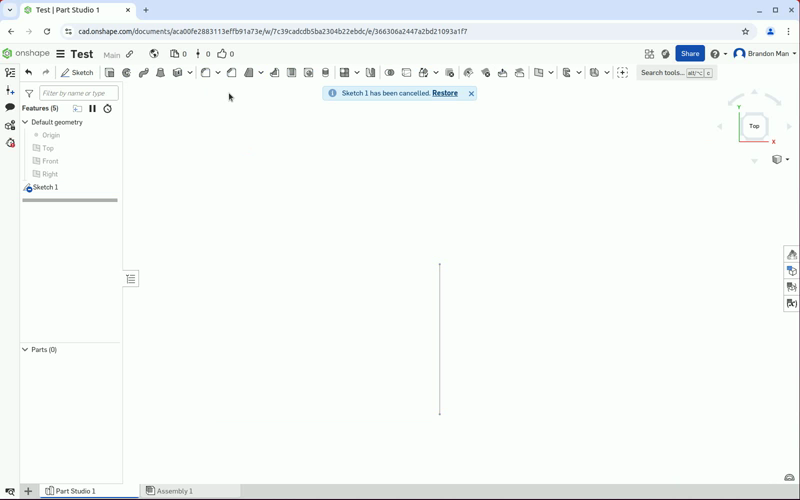
key(shift+s)
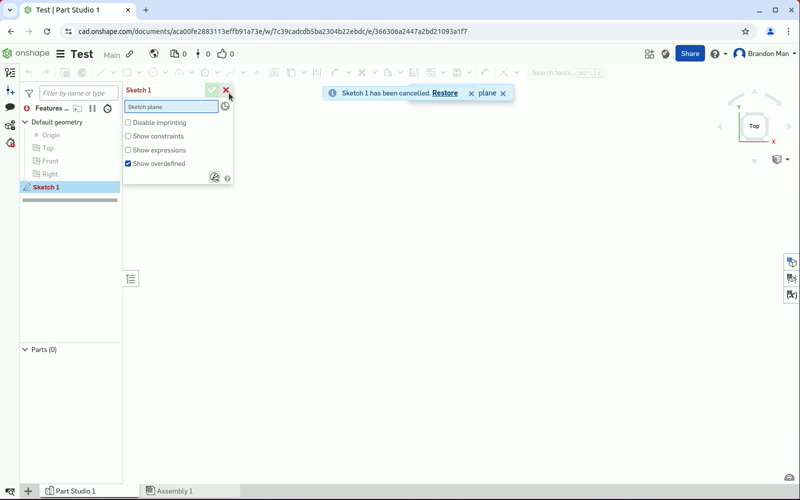
mouse_move(73, 150)
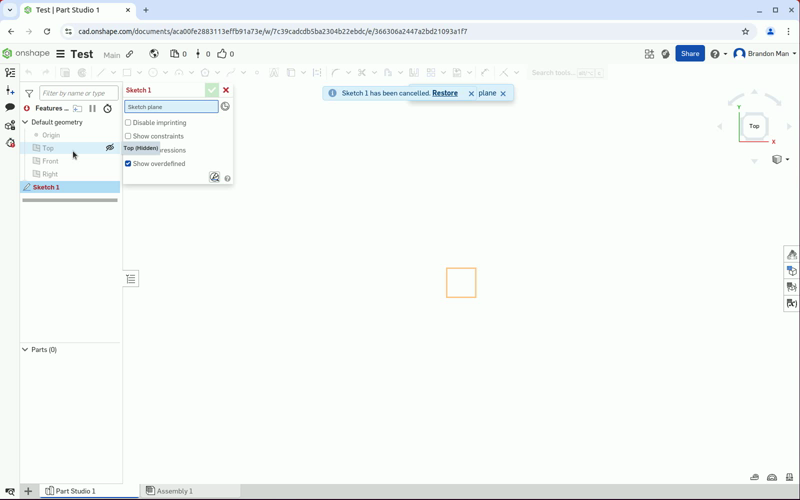
click(73, 150)
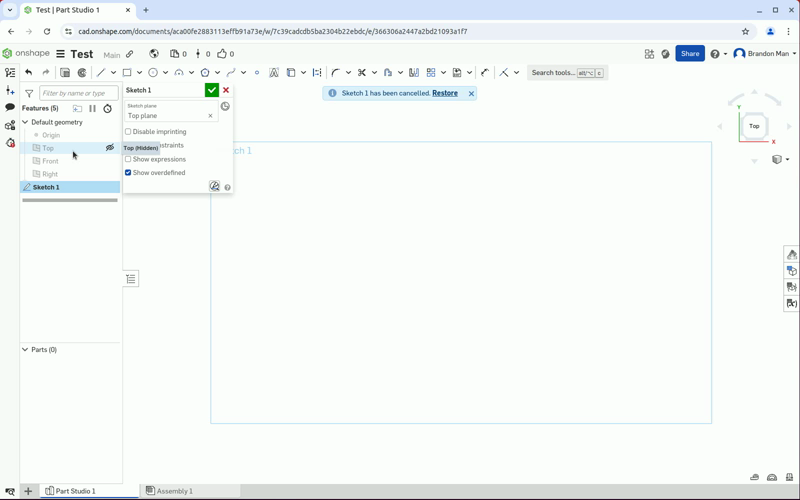
mouse_move(73, 352)
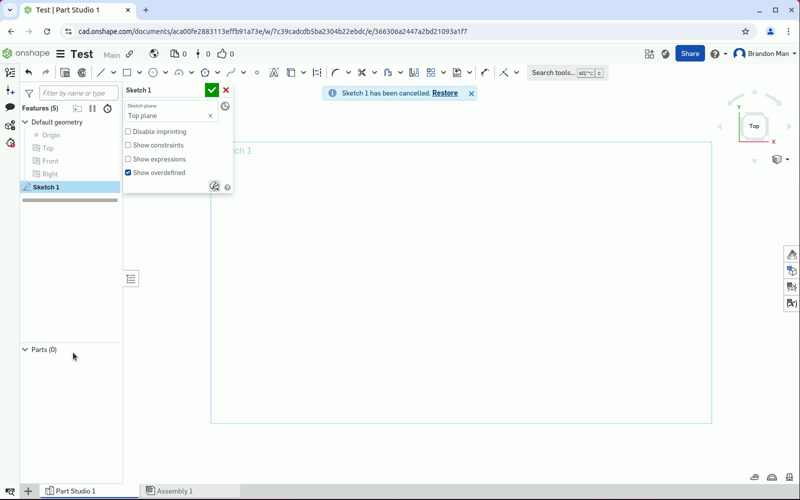
key(y)
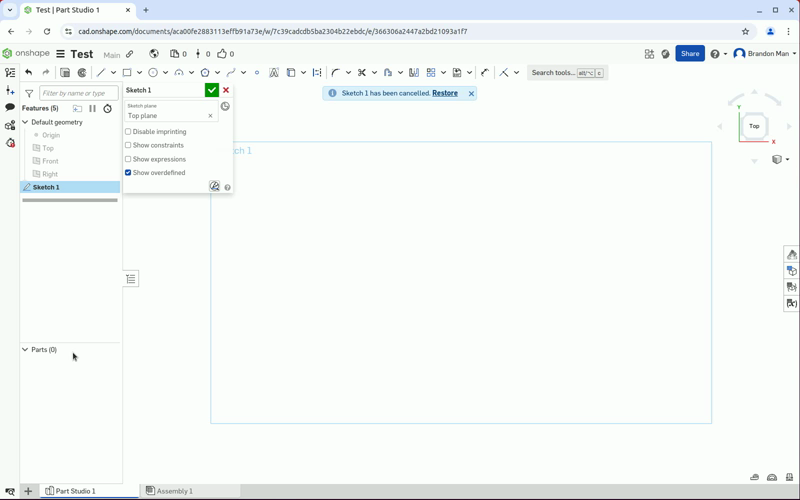
key(l)
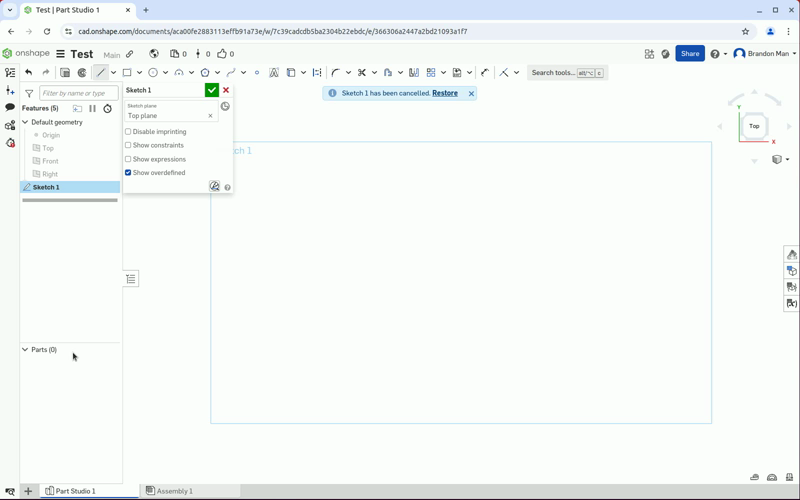
key_down(shift)
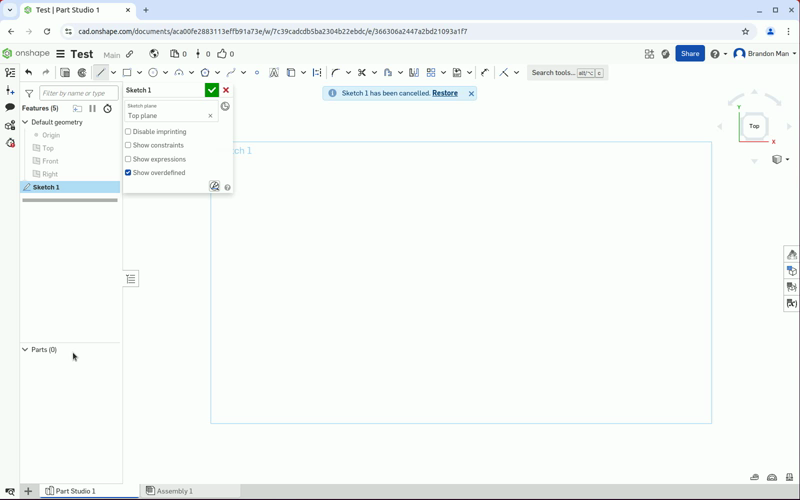
mouse_move(404, 311)
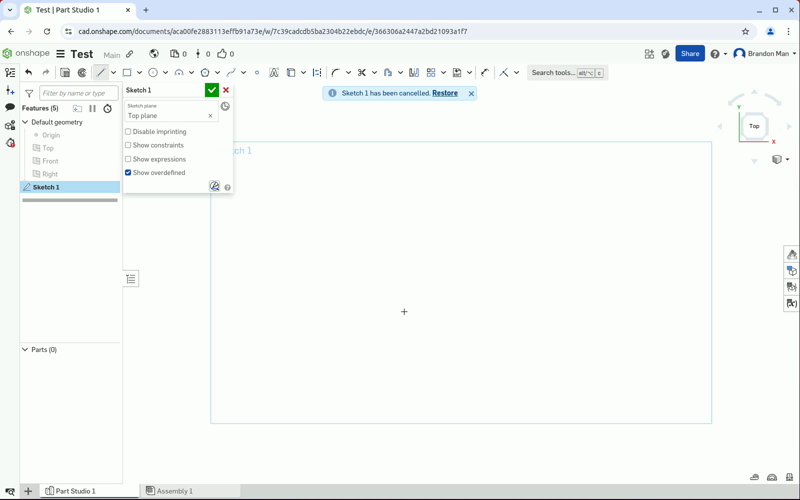
click(404, 311)
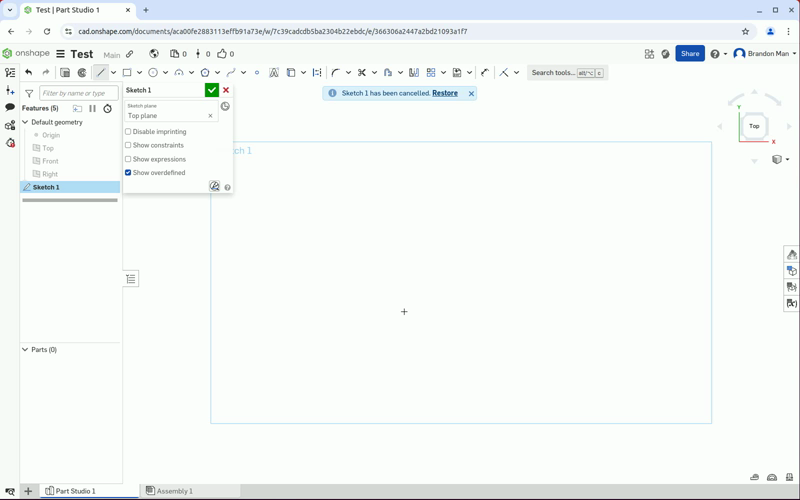
key_up(shift)
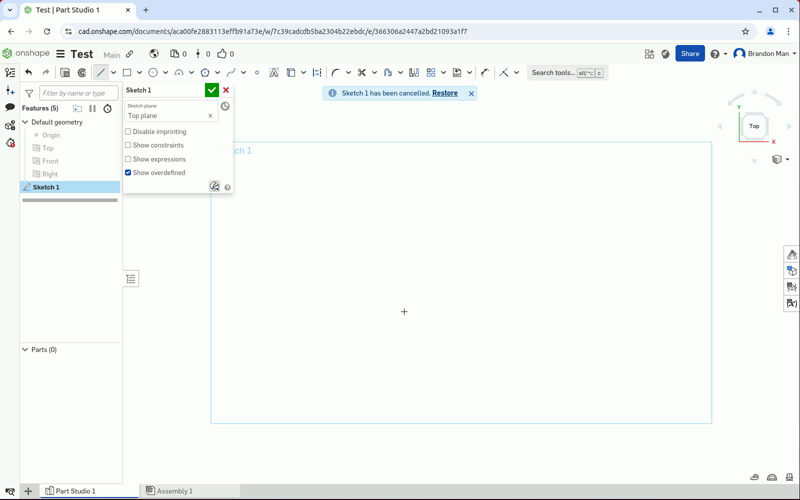
key_down(shift)
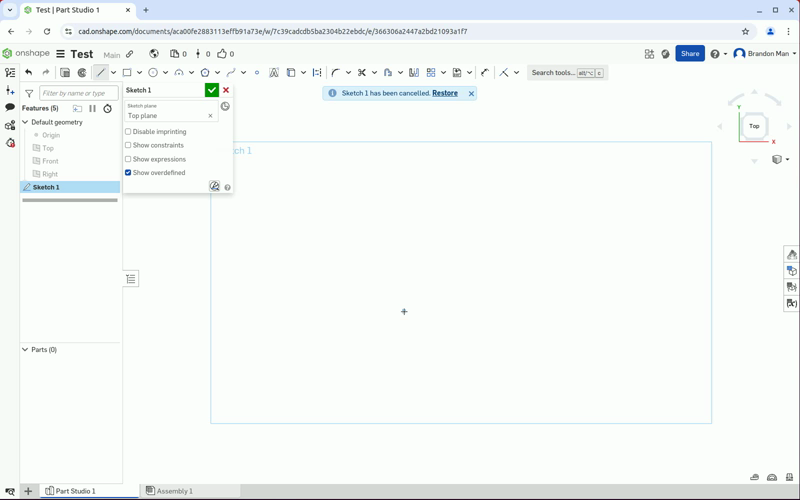
mouse_move(516, 311)
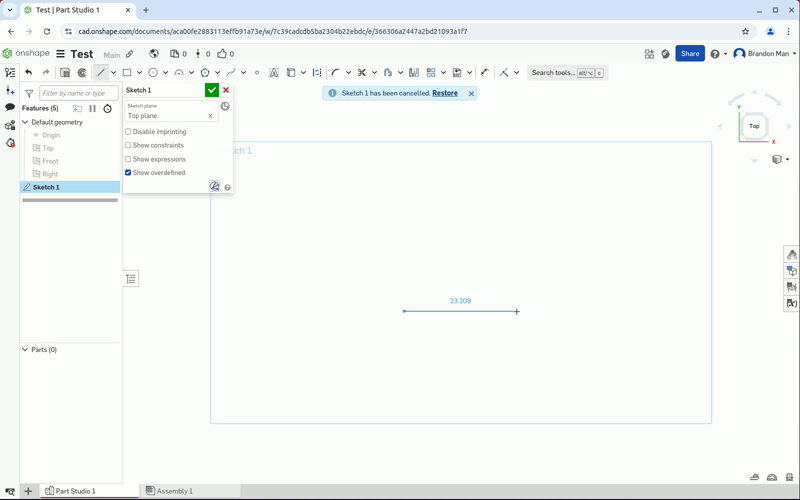
click(516, 311)
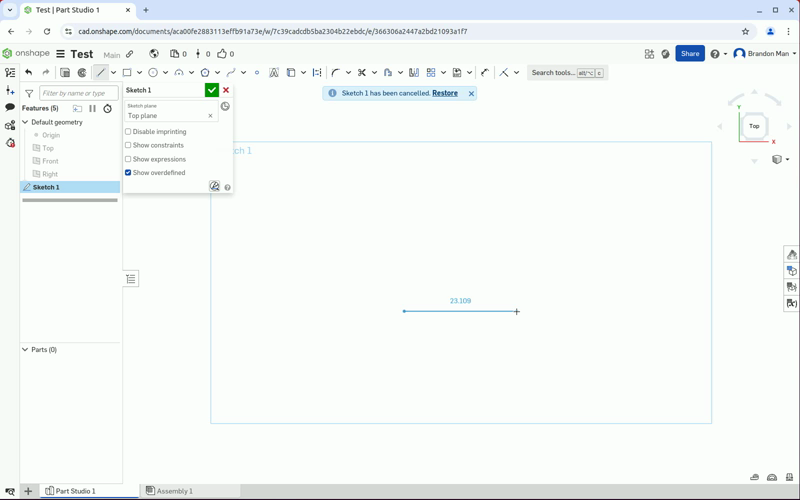
key_up(shift)
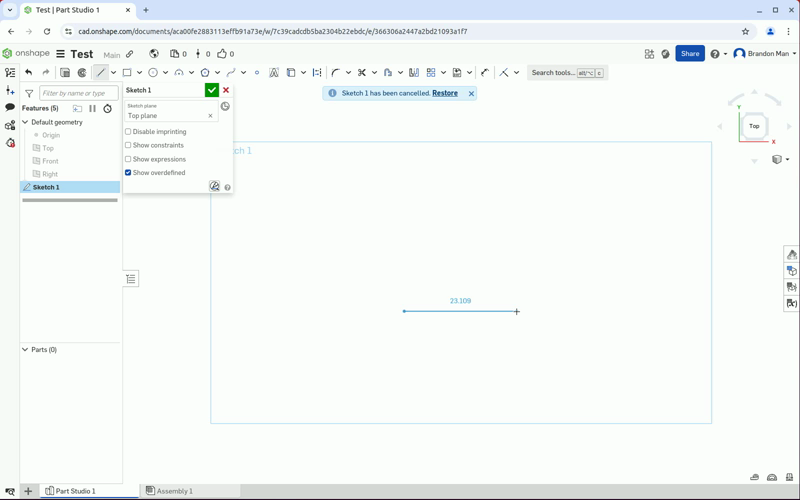
key_down(shift)
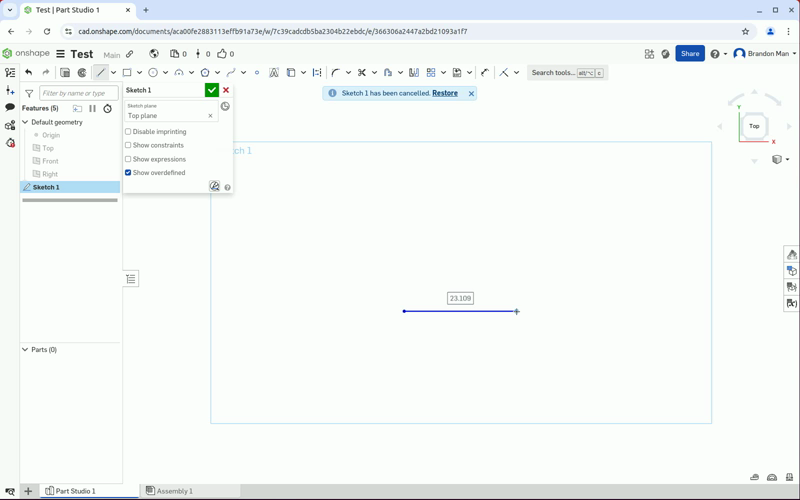
mouse_move(546, 311)
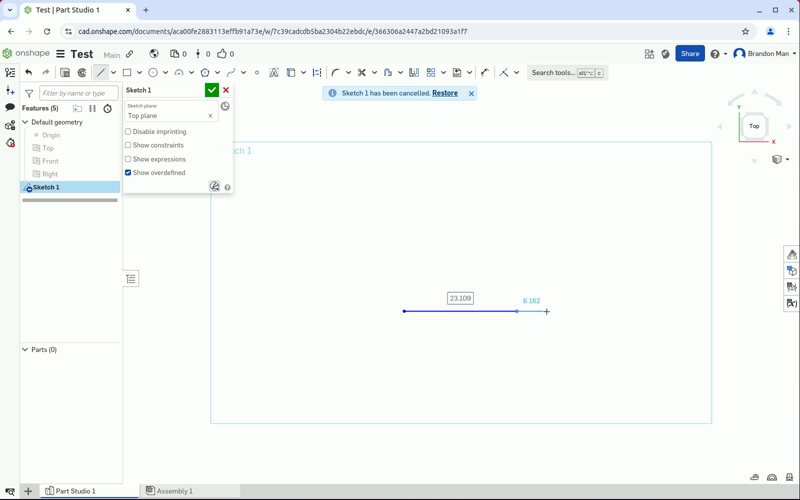
mouse_move(516, 254)
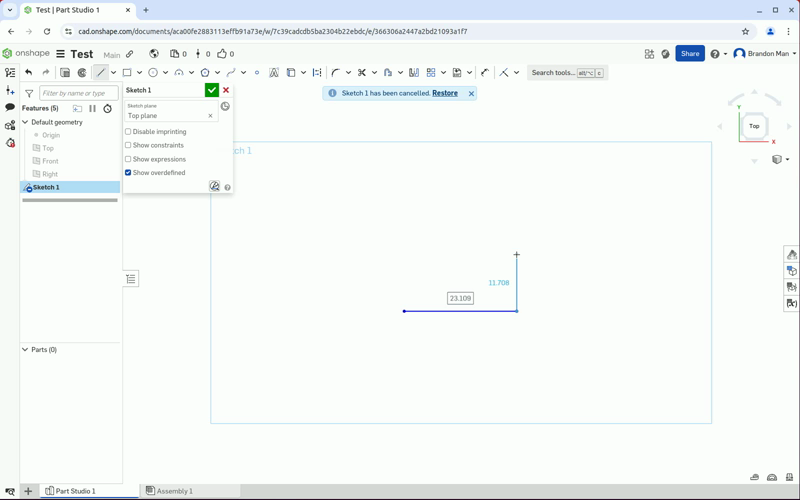
click(516, 254)
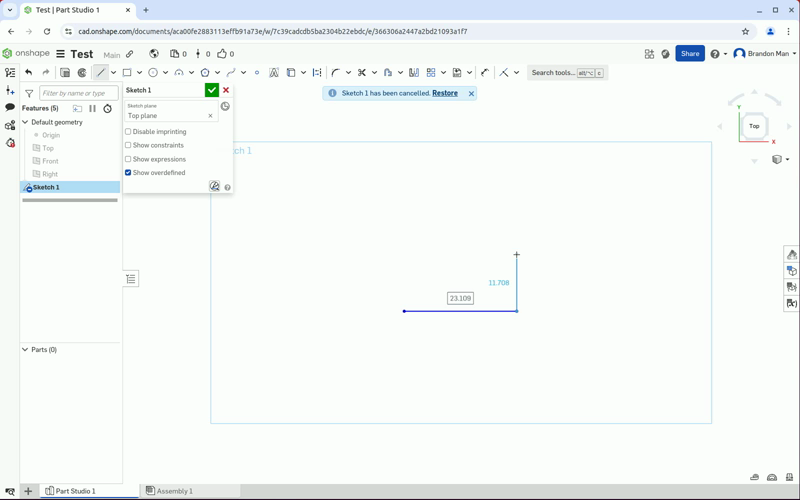
key_up(shift)
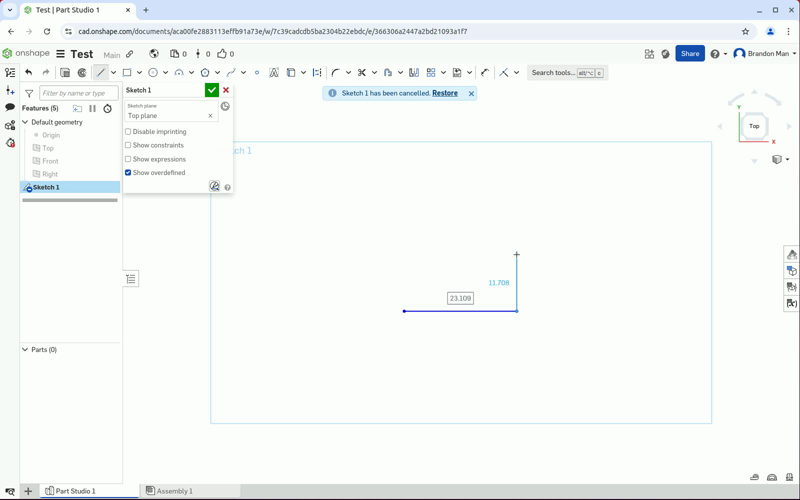
key_down(shift)
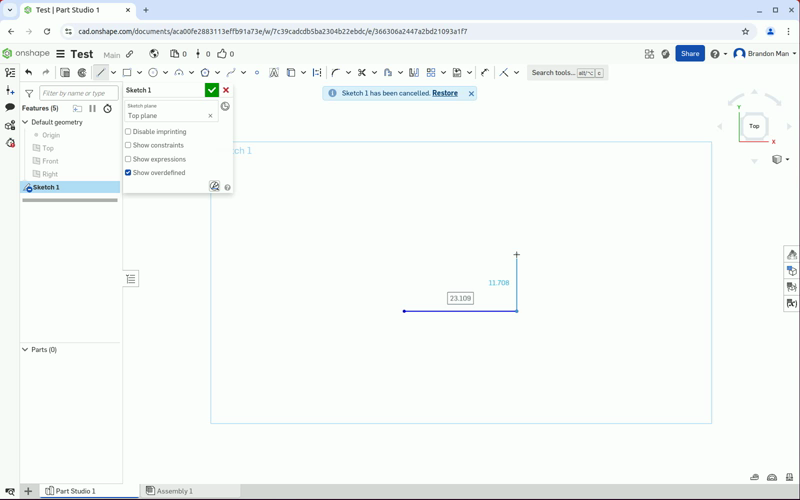
mouse_move(404, 254)
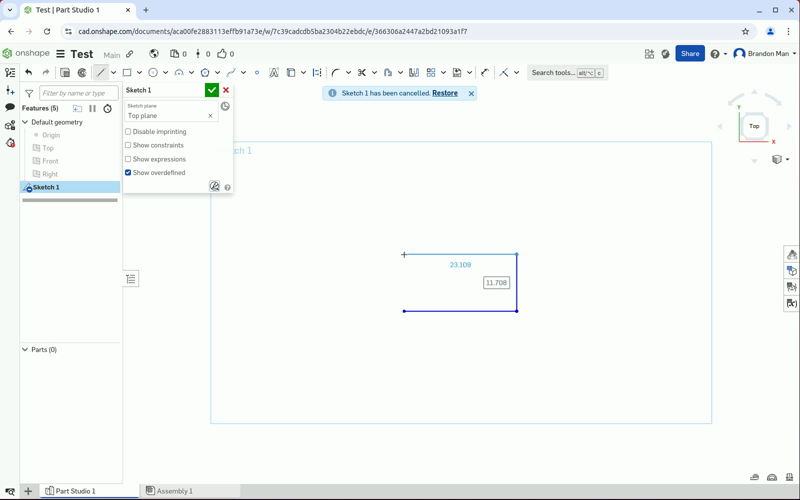
click(404, 254)
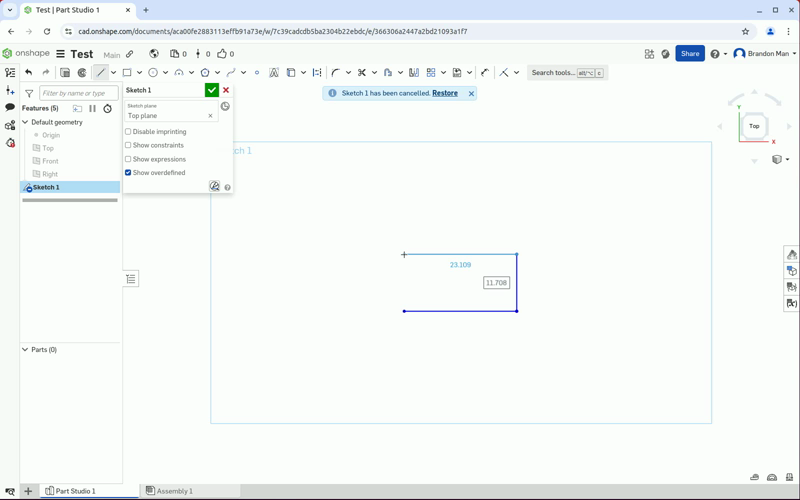
key_up(shift)
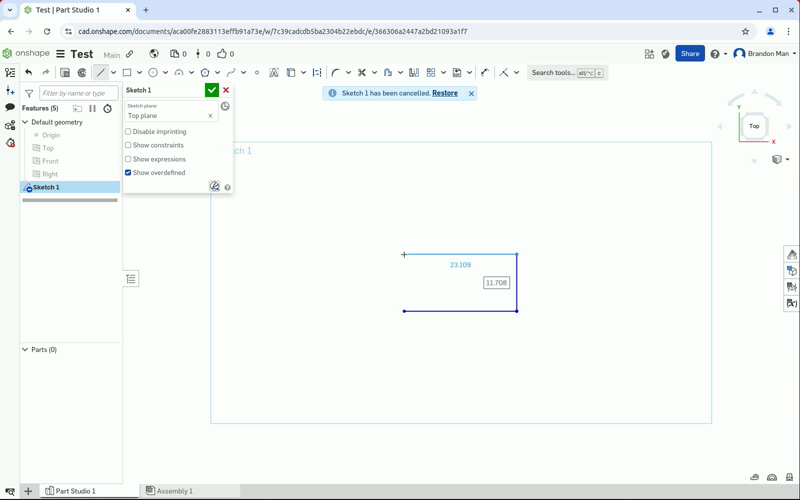
mouse_move(434, 254)
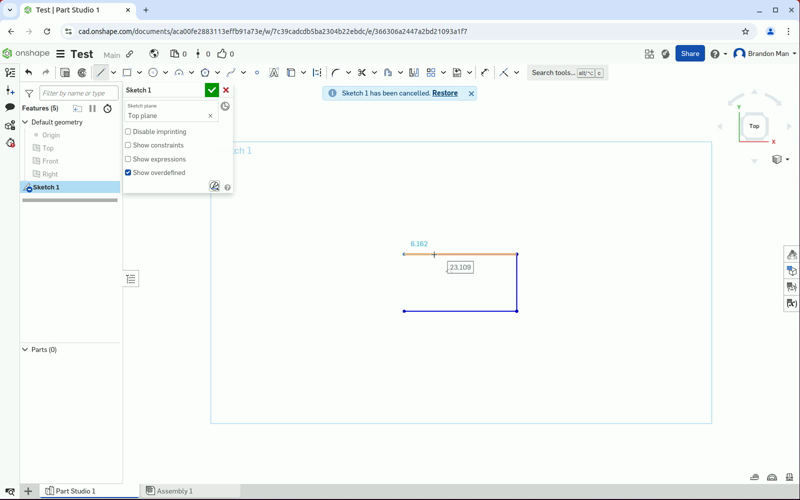
key_down(shift)
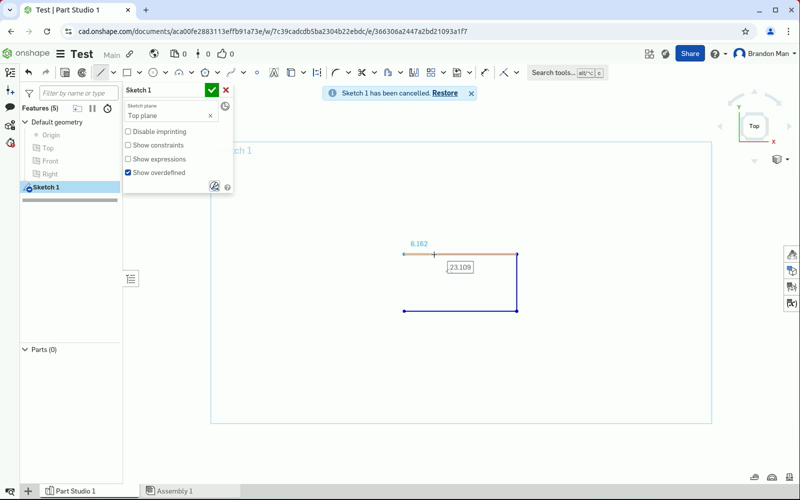
mouse_move(404, 311)
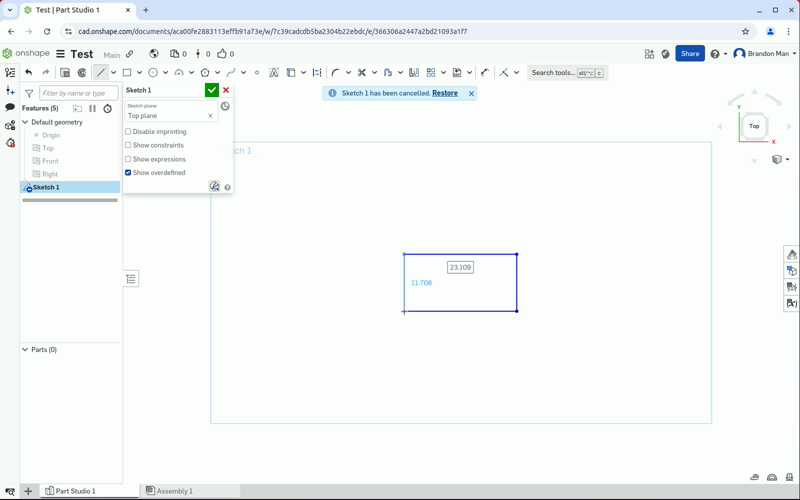
key_up(shift)
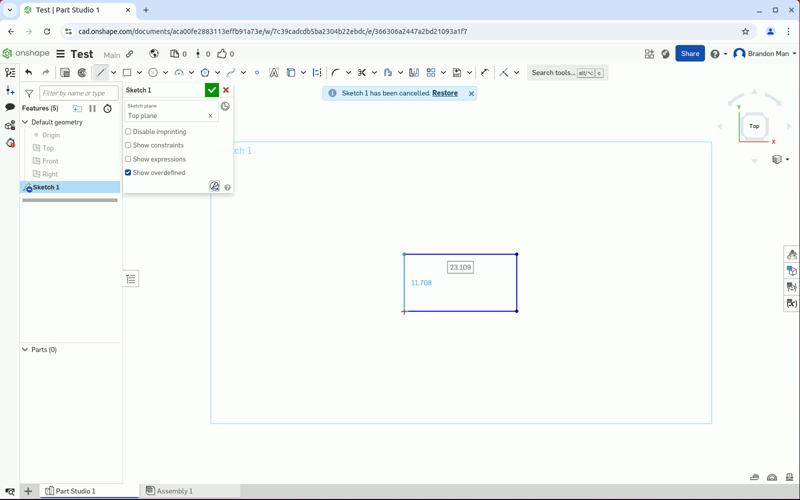
click(404, 311)
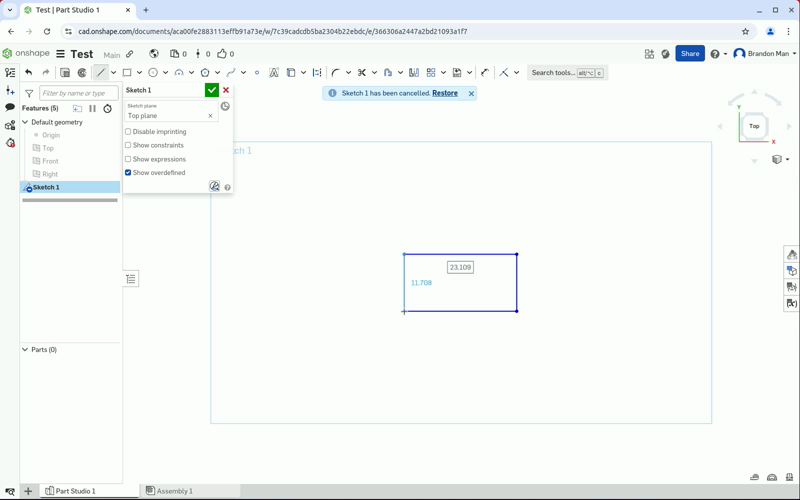
key(esc)
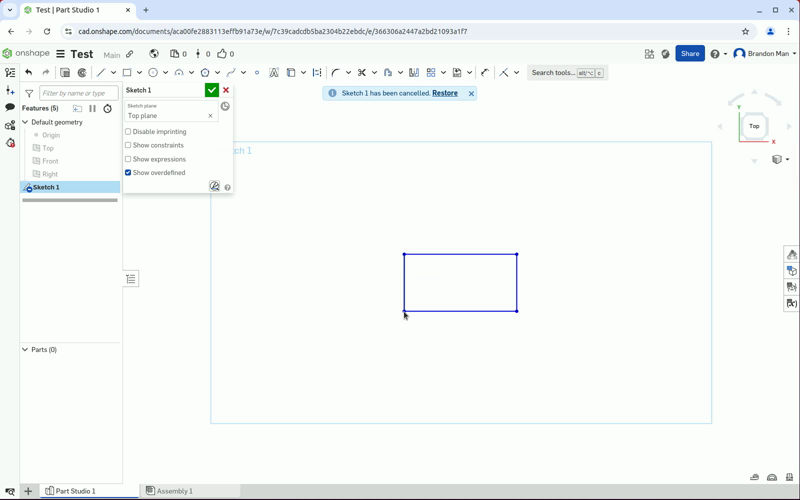
mouse_move(439, 302)
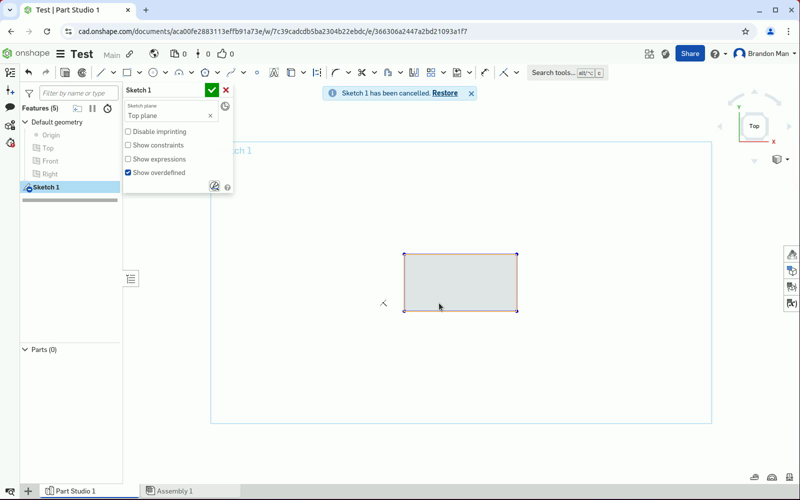
click(439, 302)
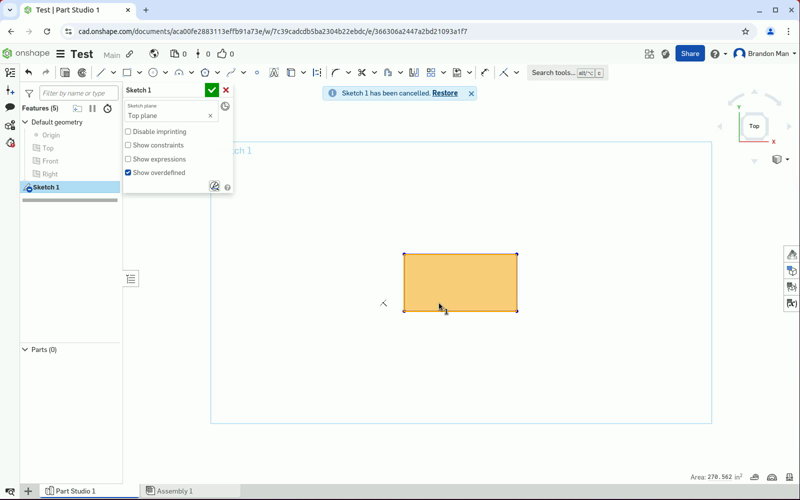
mouse_move(73, 352)
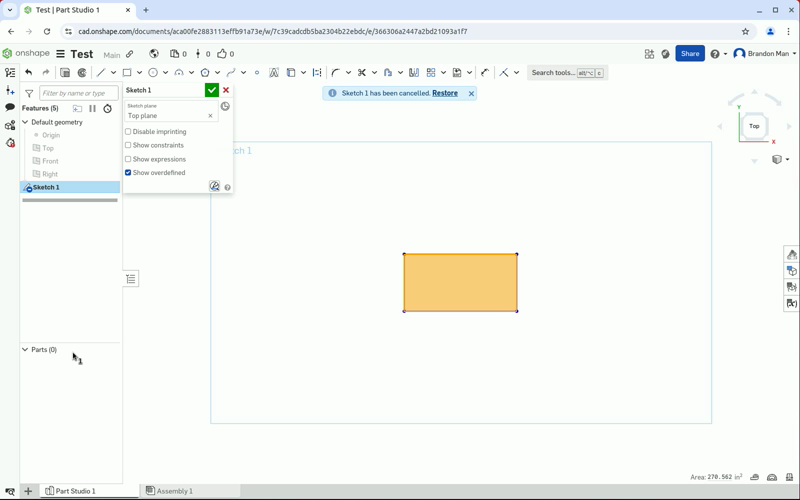
key(shift+y)
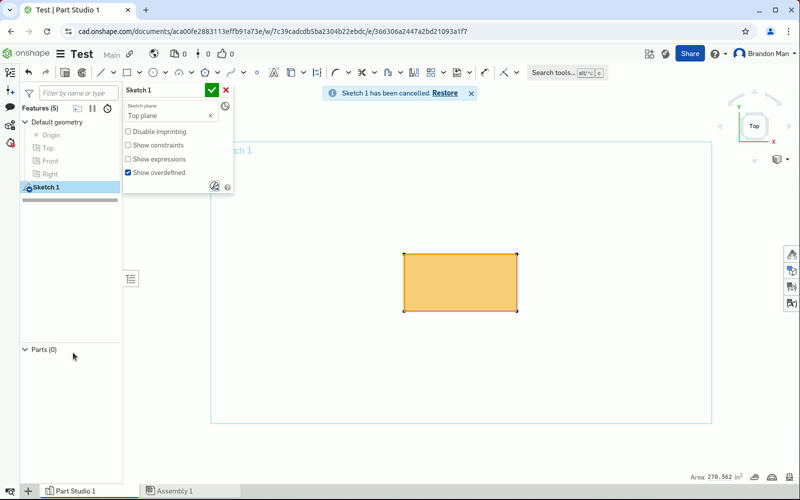
key(shift+e)
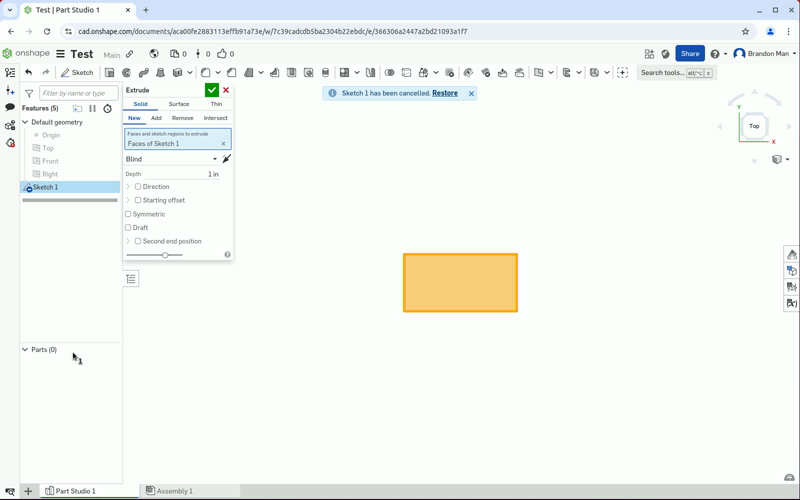
mouse_move(143, 106)
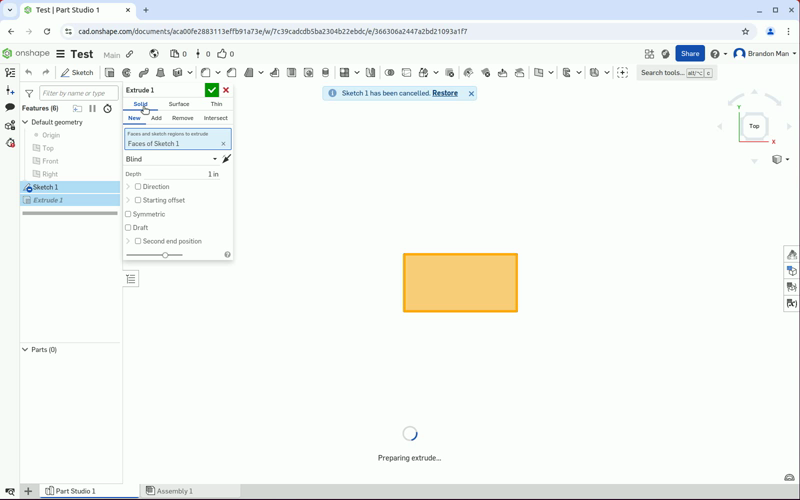
click(143, 106)
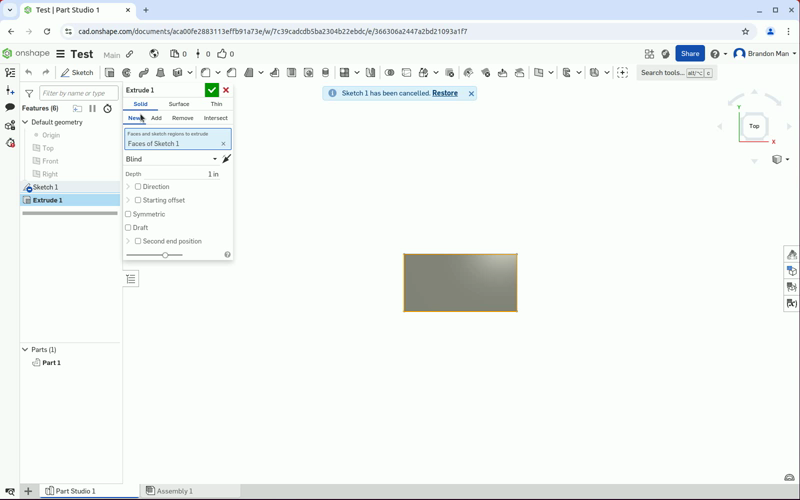
mouse_move(137, 120)
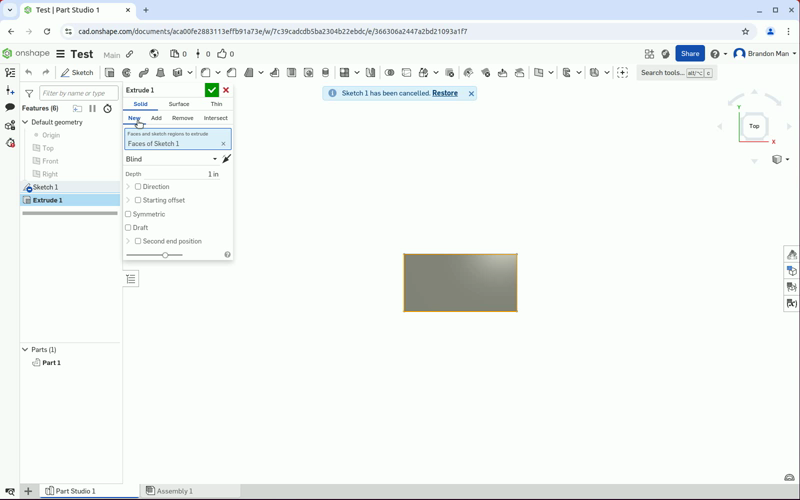
click(137, 120)
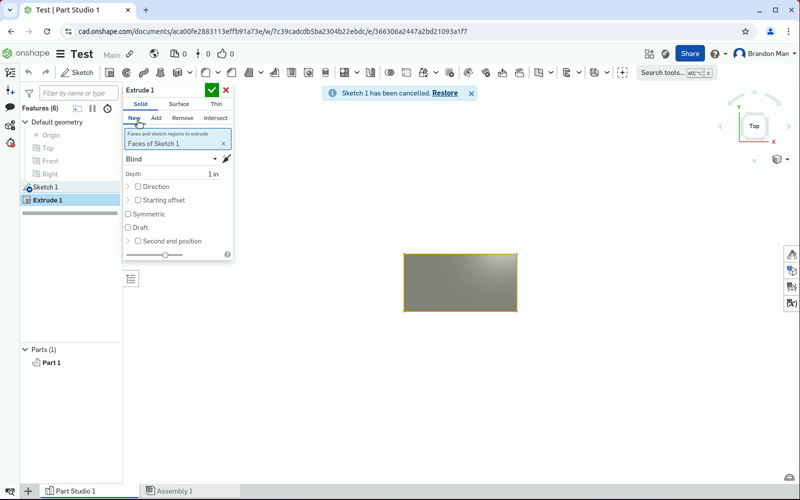
key(tab, 4)
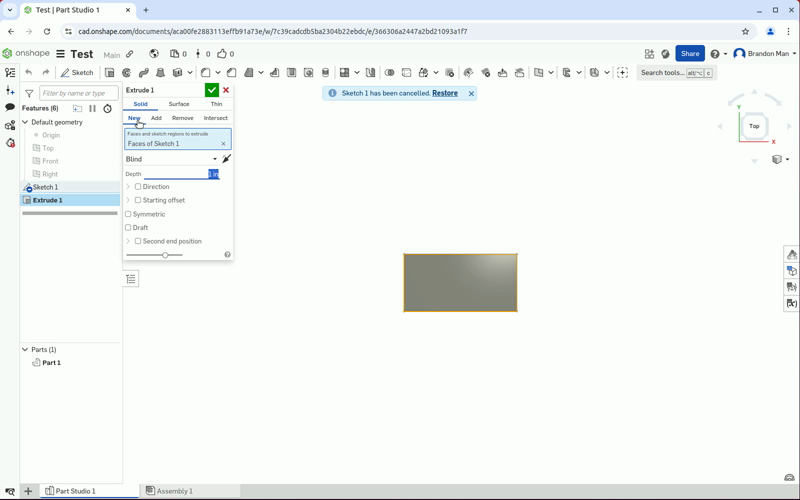
text(0.481)
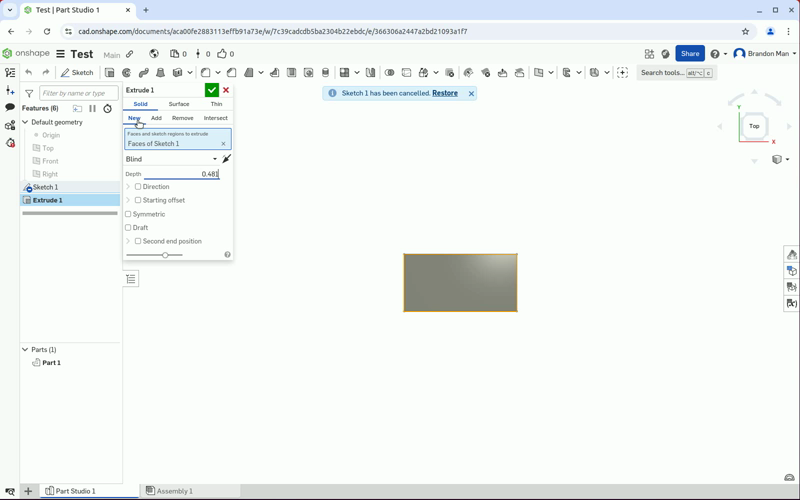
key(enter)
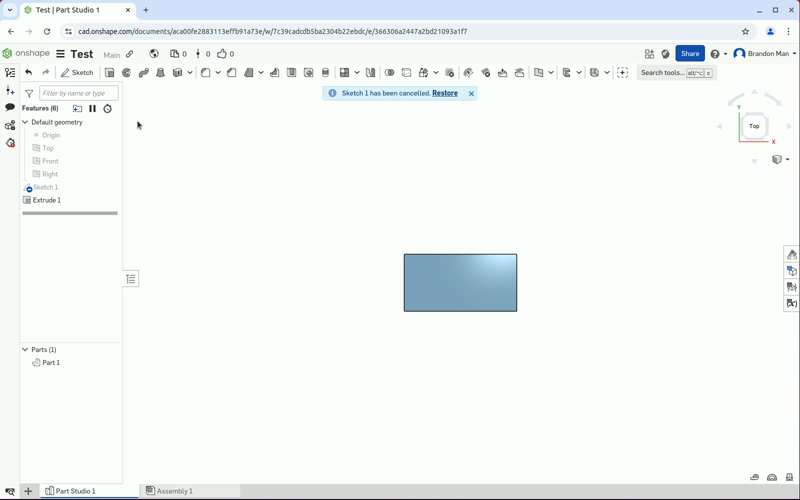
key(shift+h)
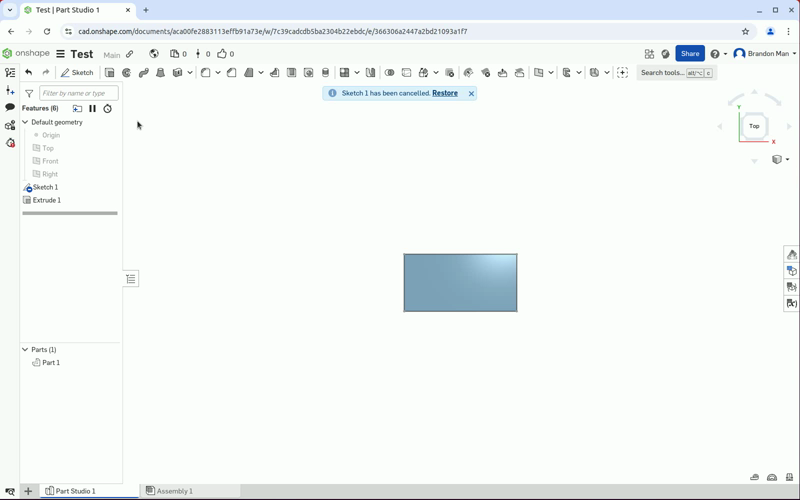
key(shift+h)
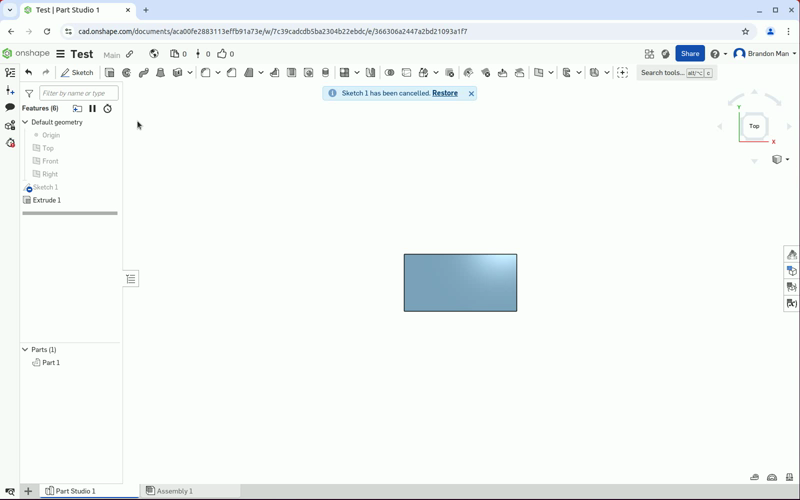
mouse_move(73, 189)
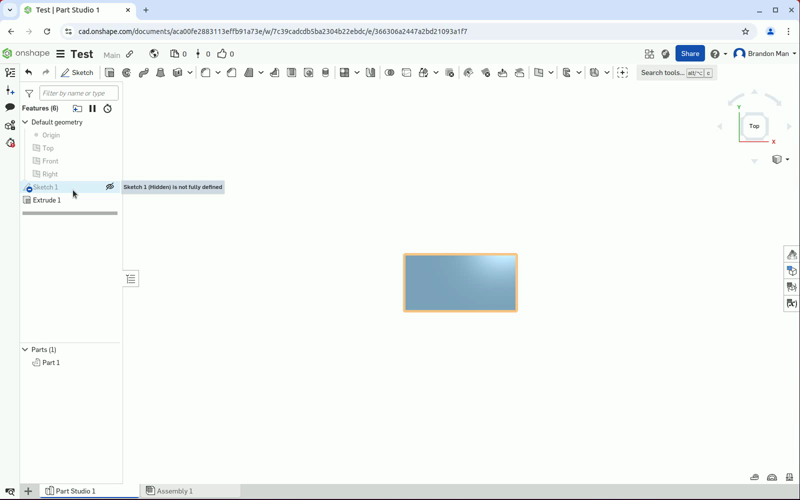
click(73, 189)
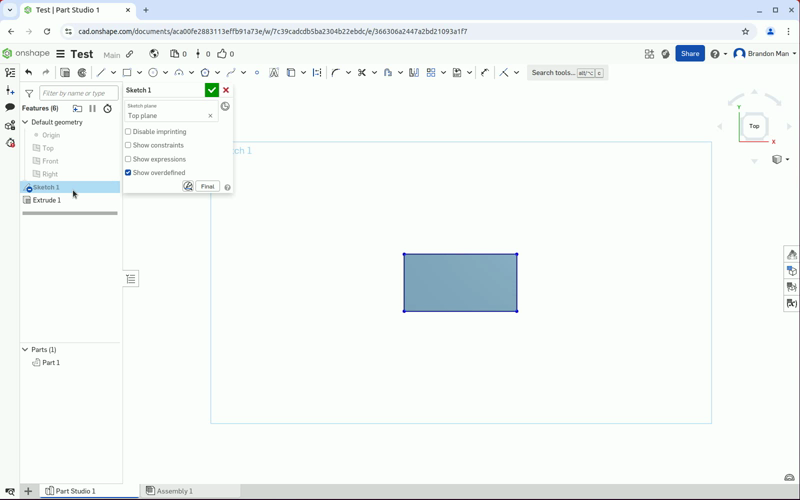
mouse_move(229, 92)
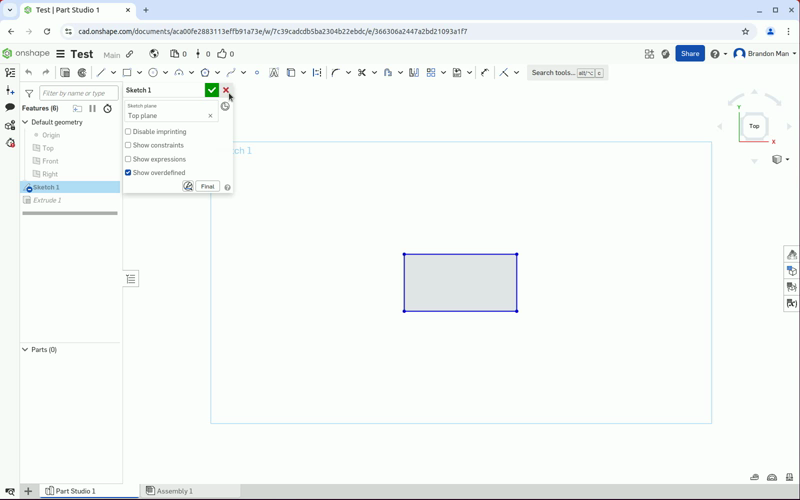
click(229, 92)
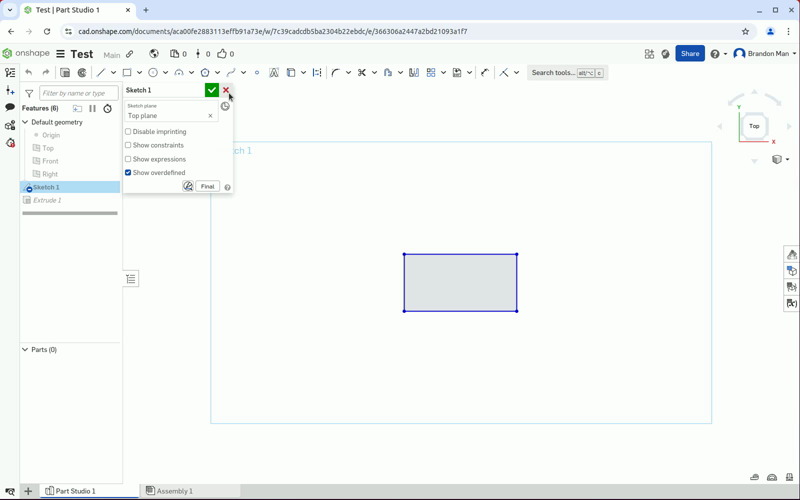
mouse_move(73, 352)
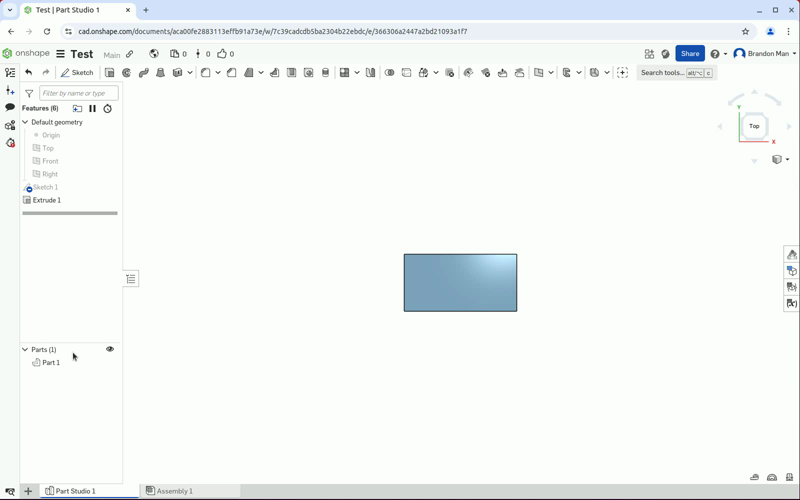
key(y)
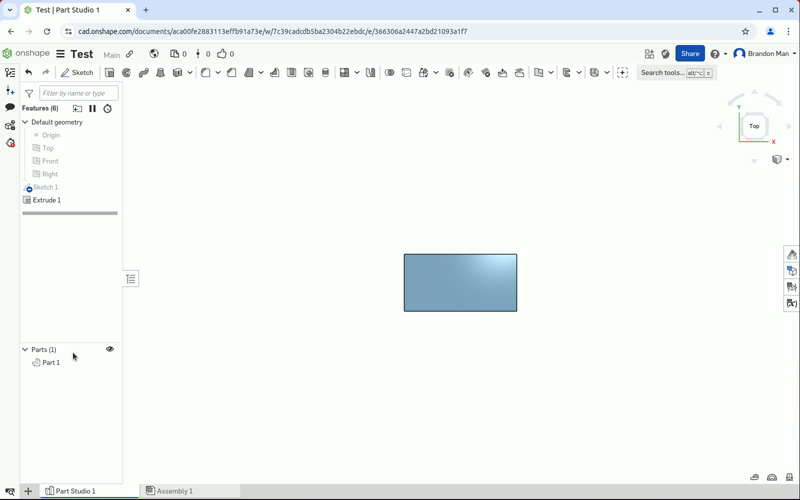
key(shift+p)
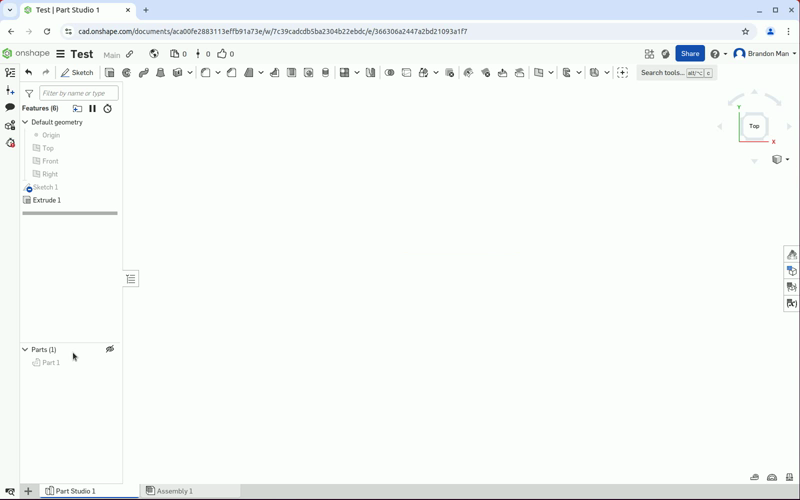
key(space)
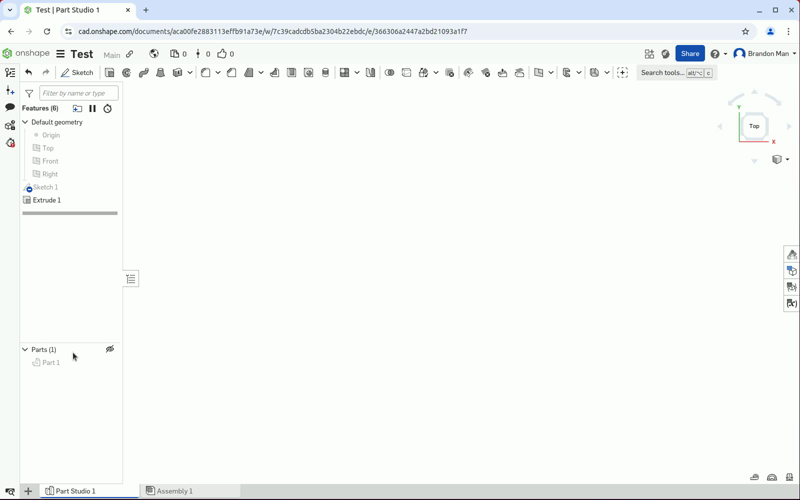
key_down(shift)
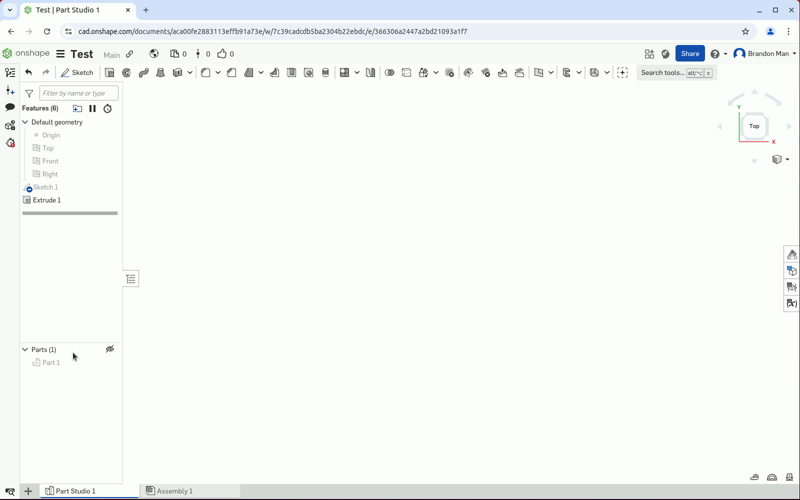
key(up)
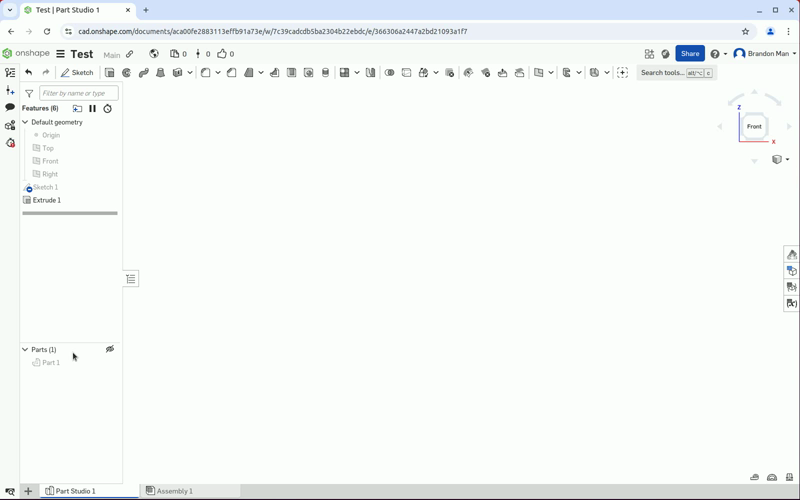
key_up(shift)
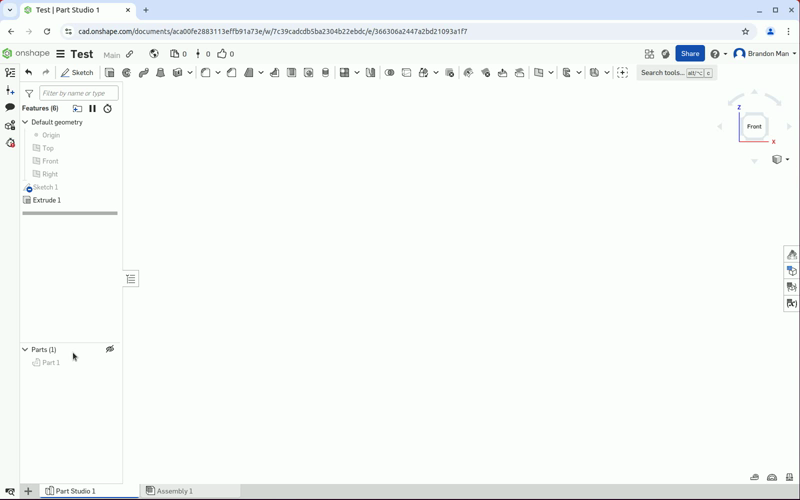
key(space)
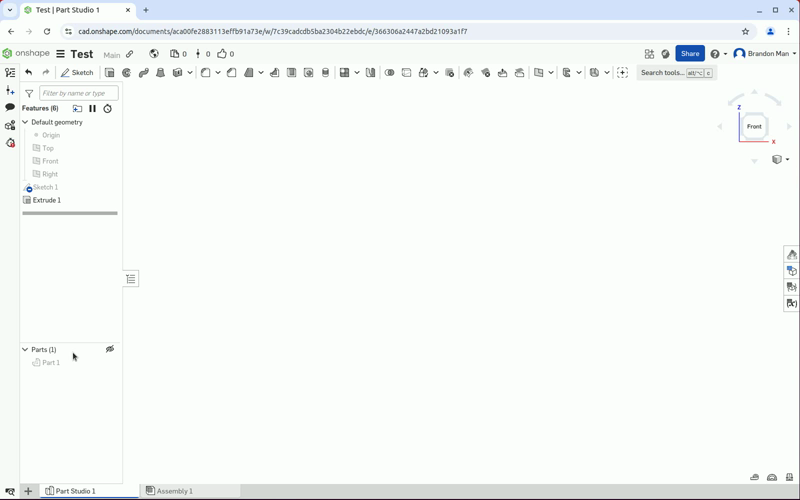
key_down(shift)
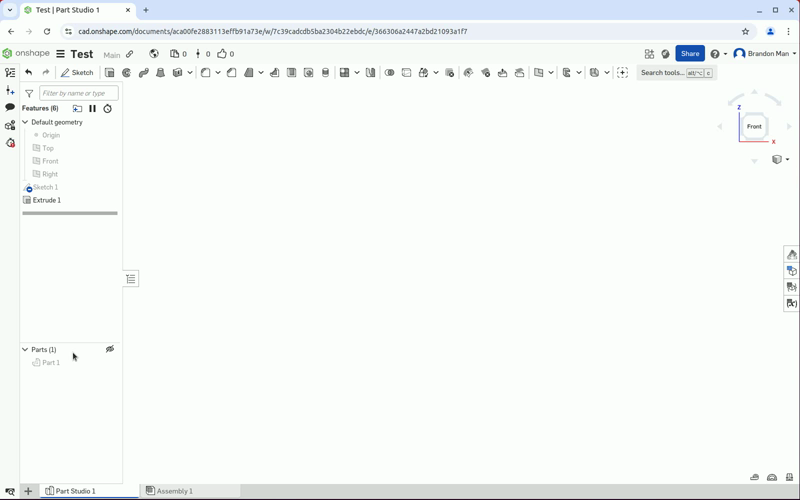
key(left)
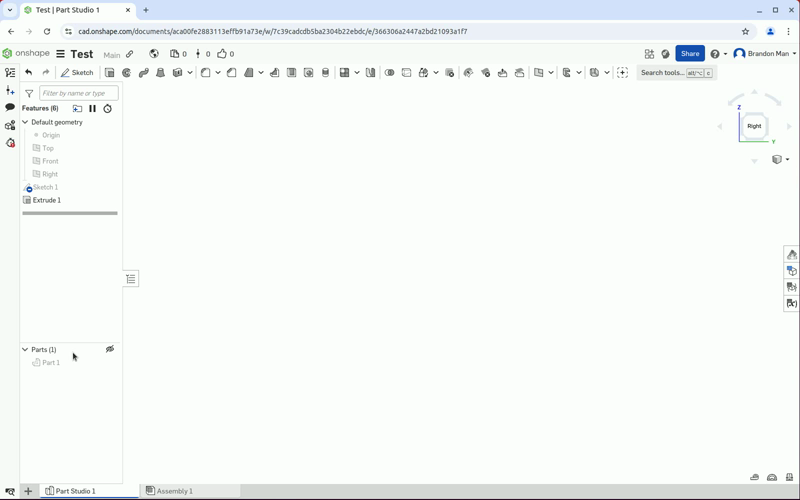
key_up(shift)
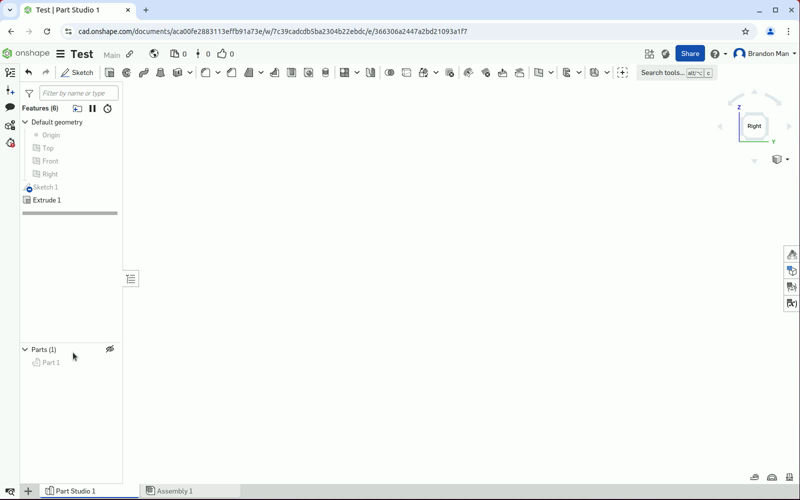
mouse_move(73, 352)
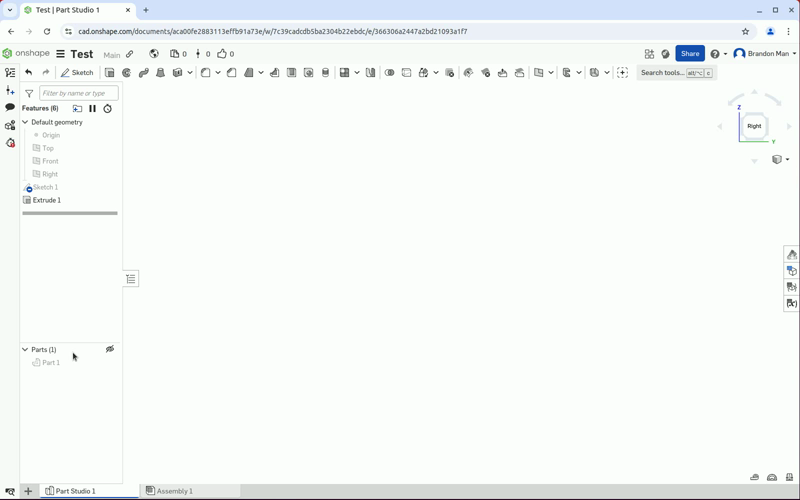
key(shift+y)
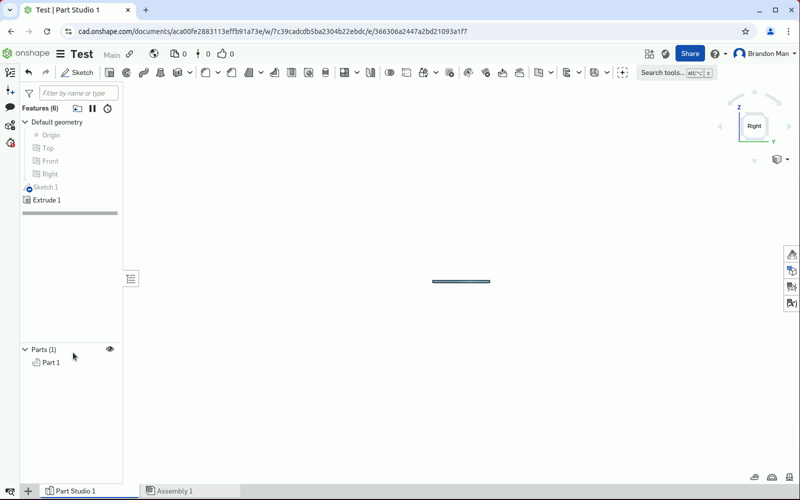
mouse_move(541, 75)
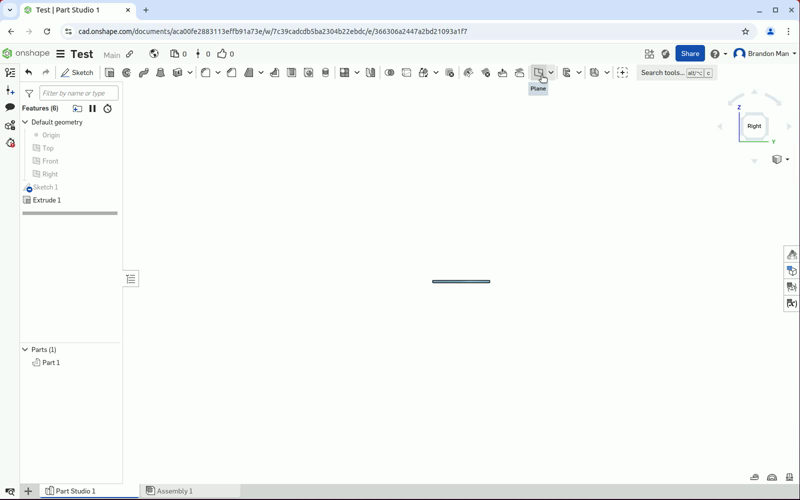
click(541, 75)
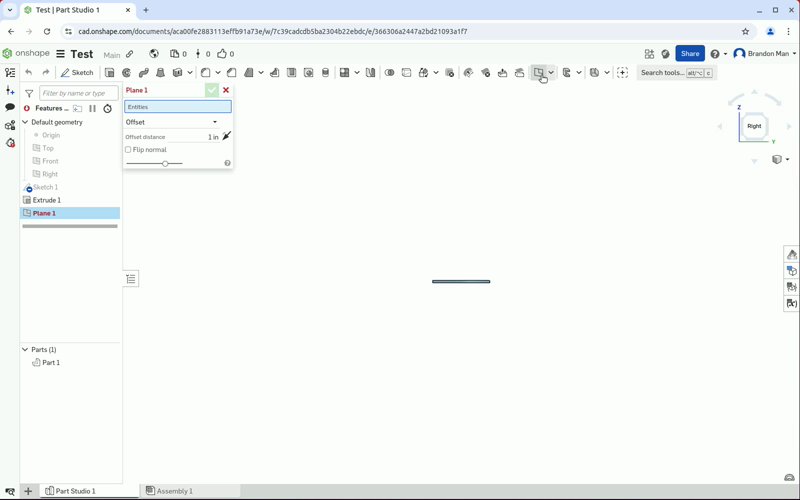
mouse_move(73, 176)
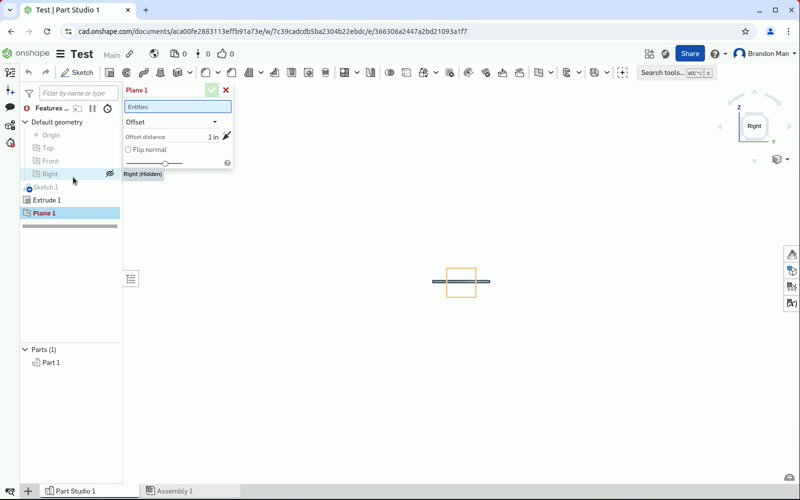
click(73, 176)
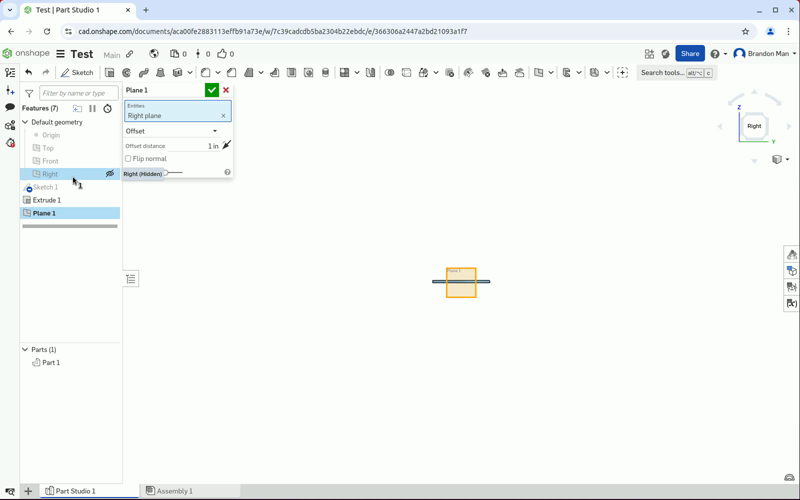
key(tab, 2)
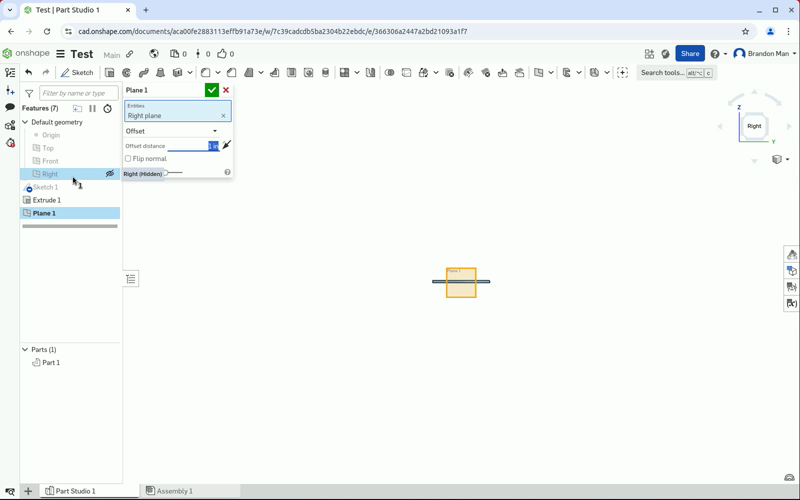
text(11.554)
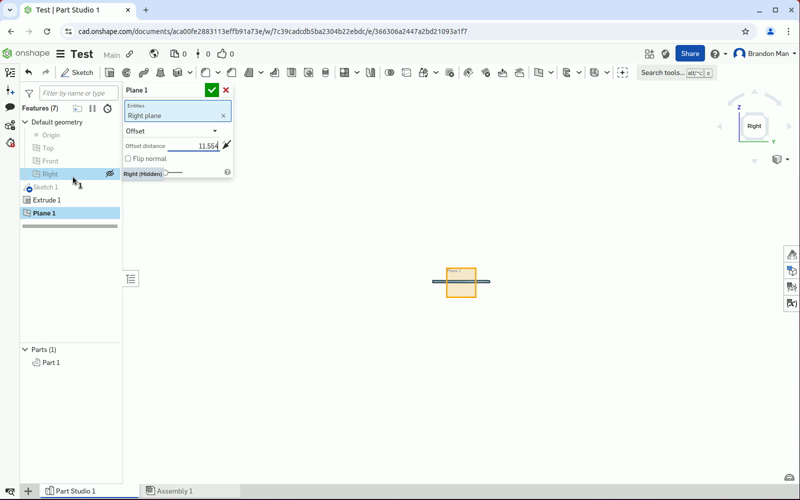
key(enter, 2)
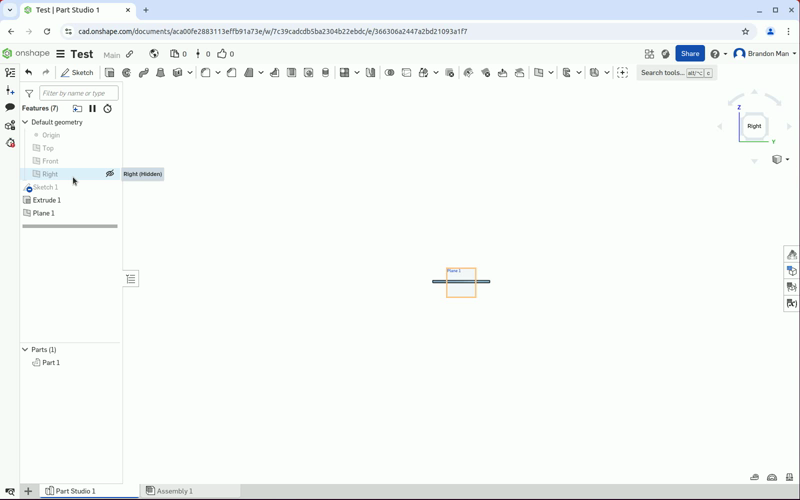
key(shift+s)
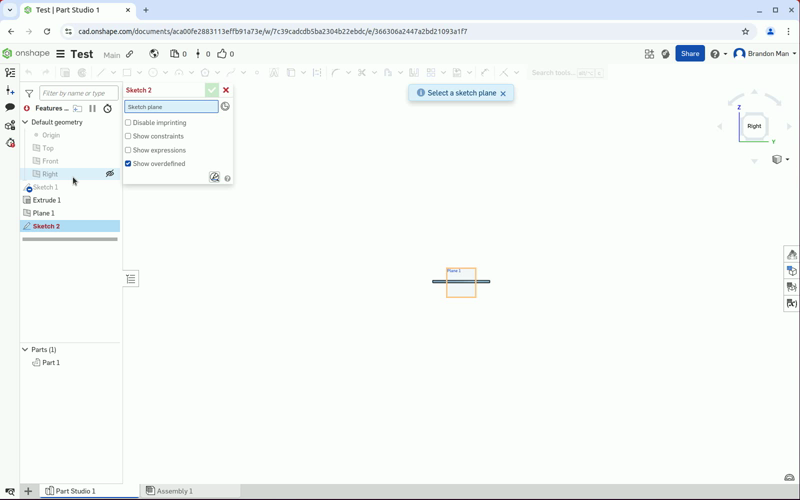
mouse_move(73, 215)
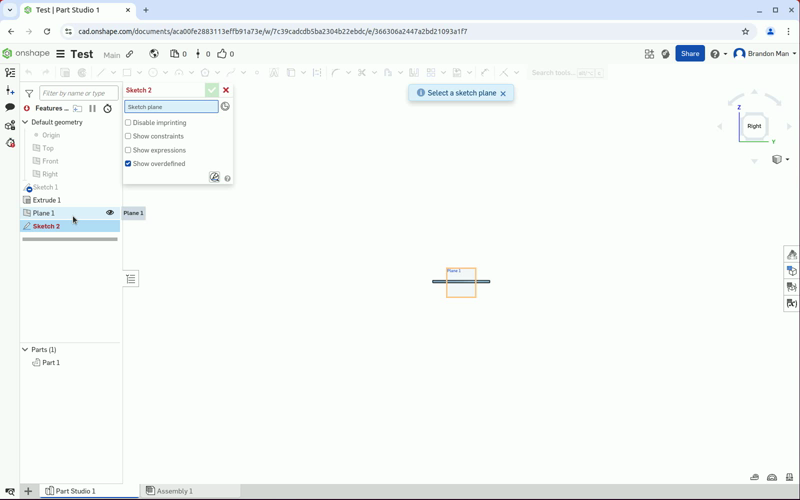
click(73, 215)
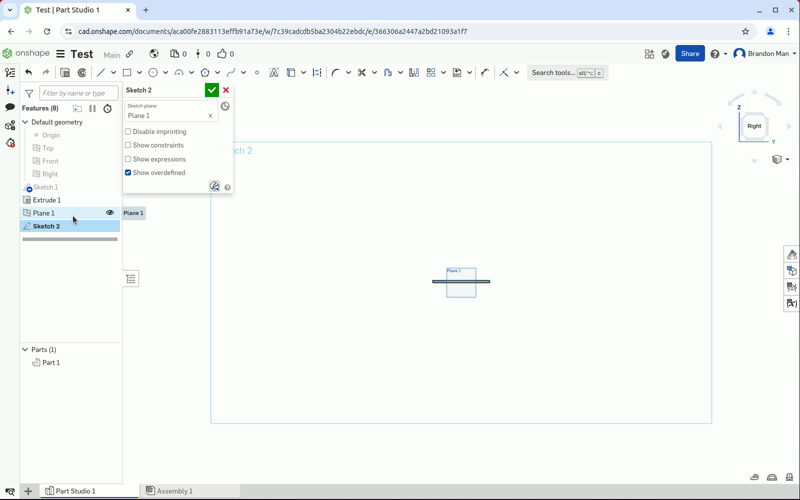
mouse_move(73, 352)
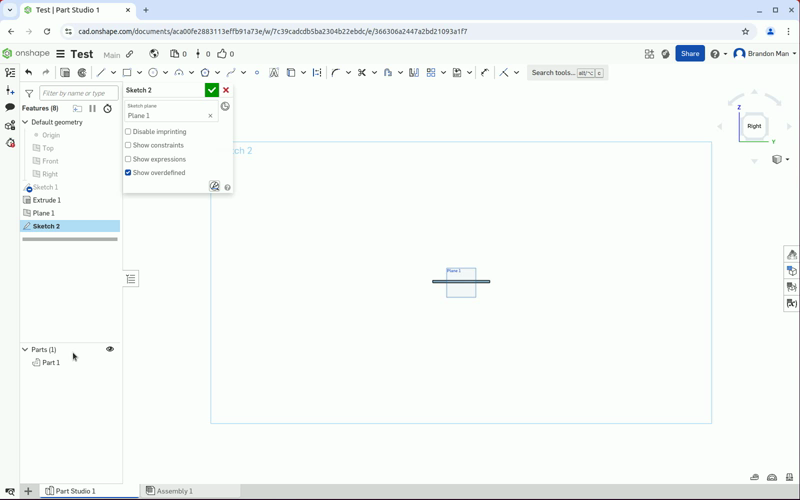
key(y)
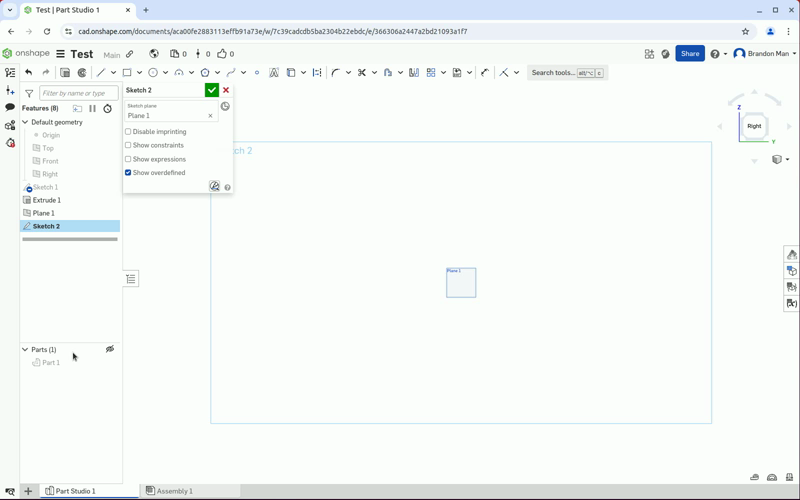
key(l)
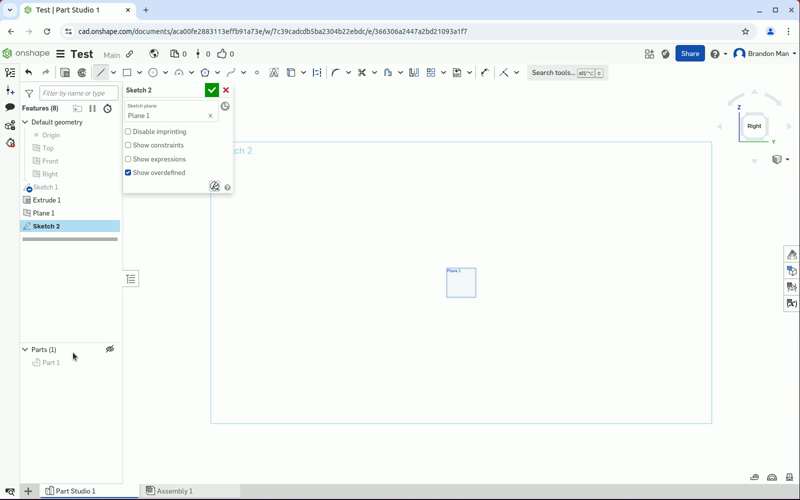
key_down(shift)
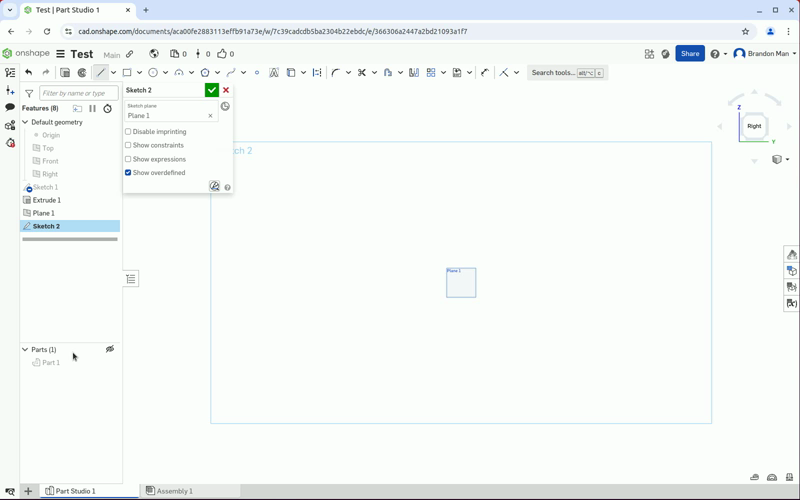
mouse_move(432, 280)
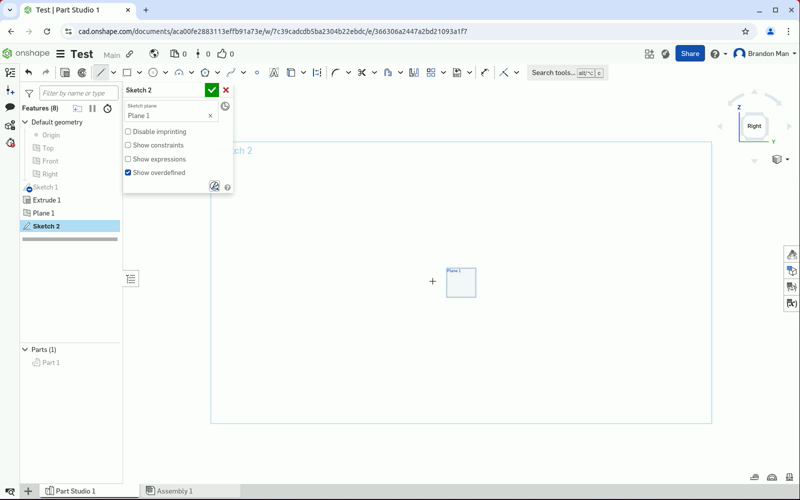
click(432, 280)
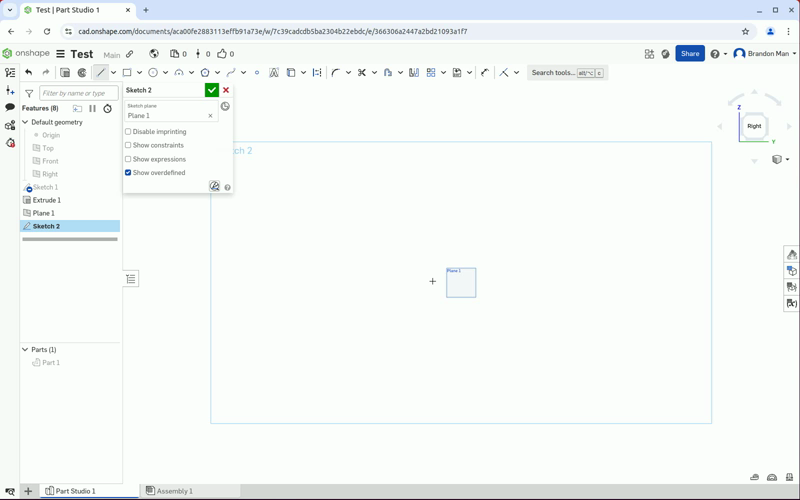
key_up(shift)
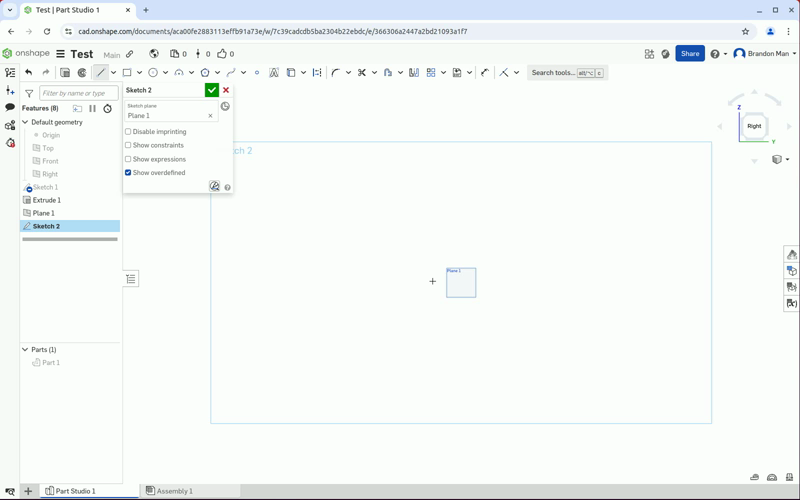
key_down(shift)
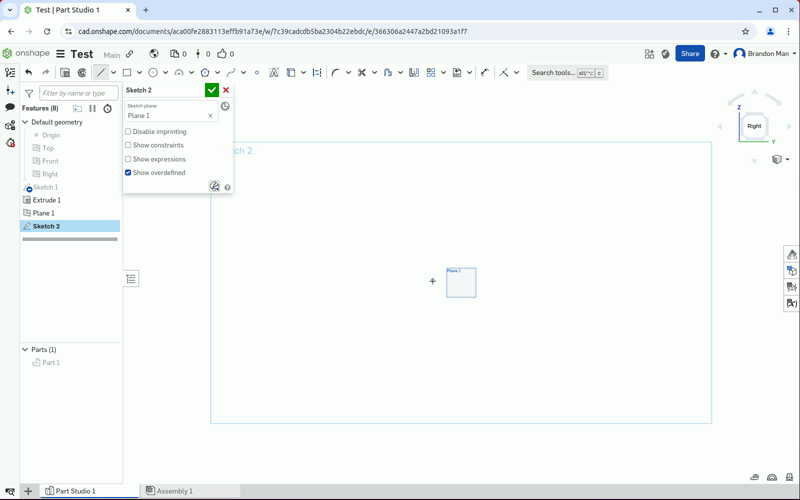
mouse_move(462, 280)
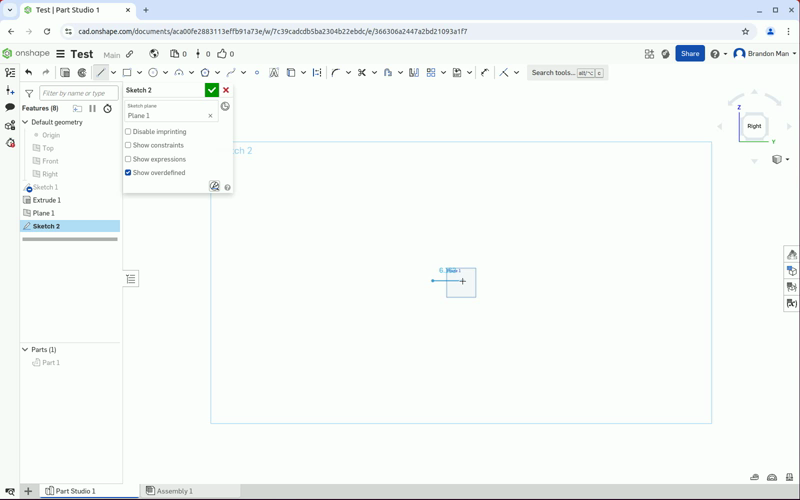
mouse_move(489, 280)
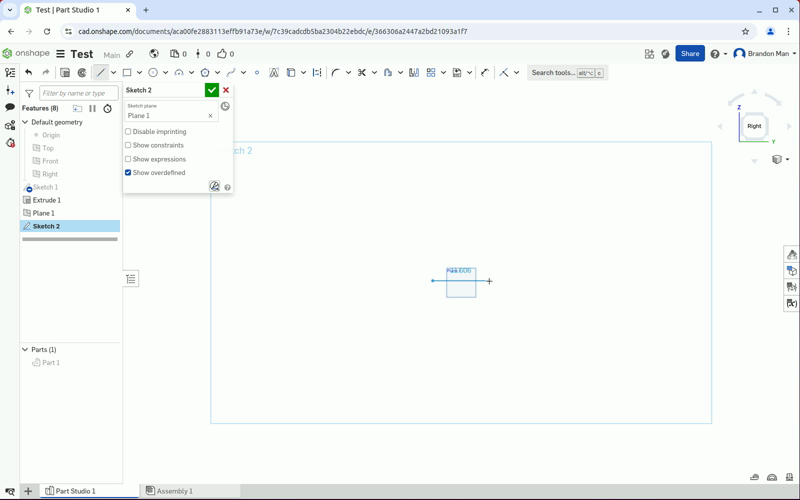
click(489, 280)
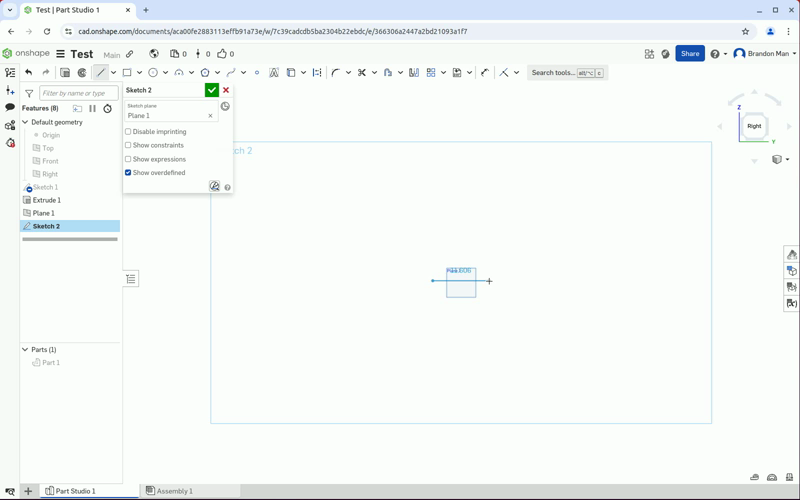
key_up(shift)
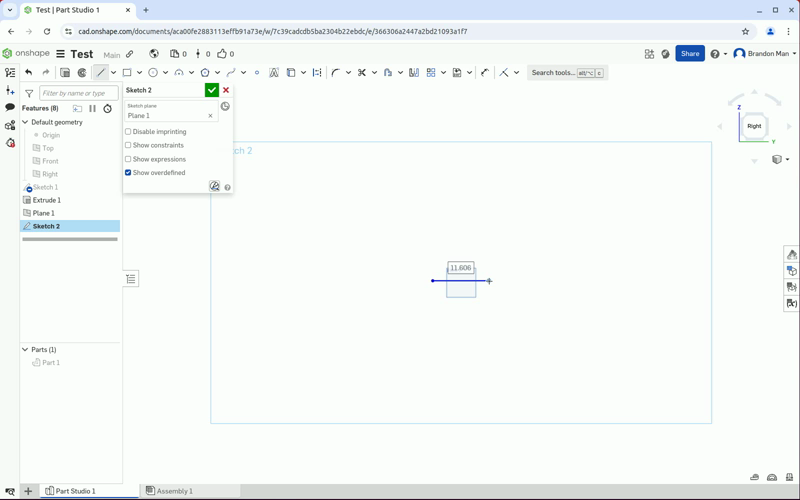
key_down(shift)
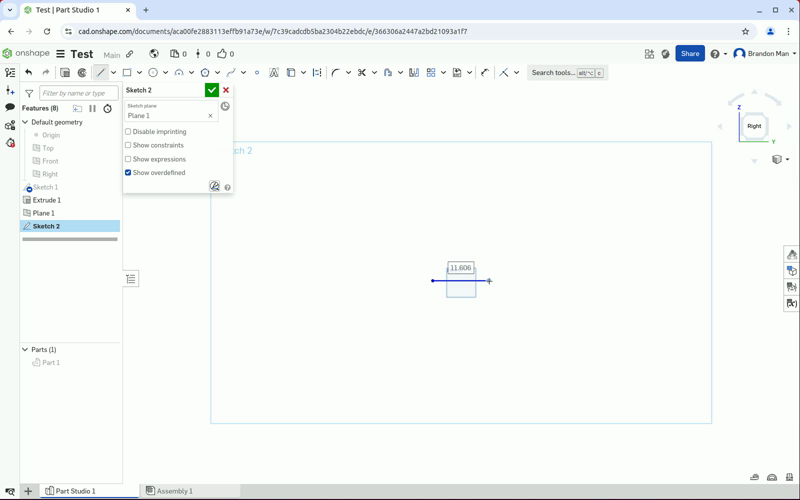
mouse_move(489, 170)
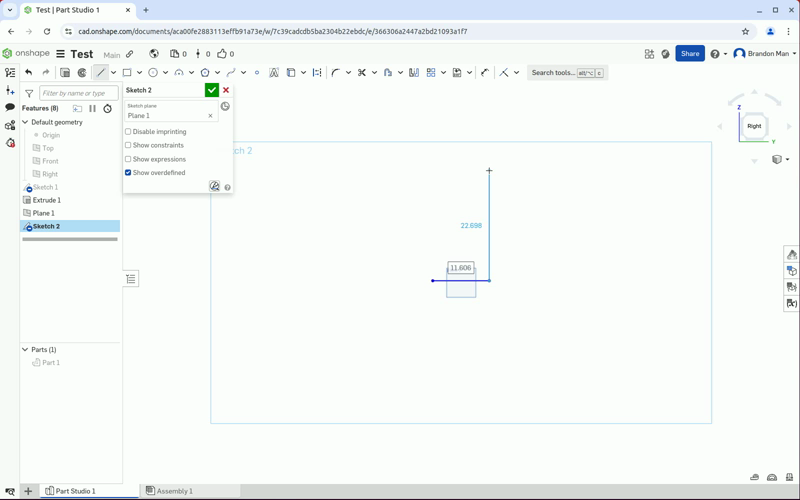
click(489, 170)
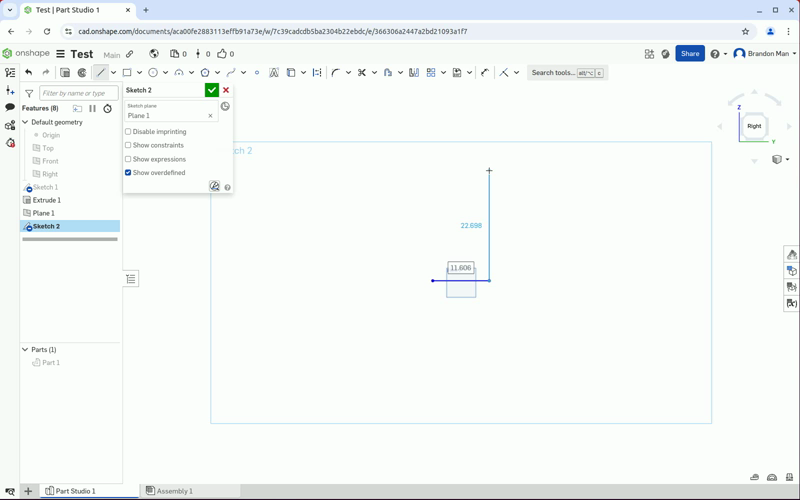
key_up(shift)
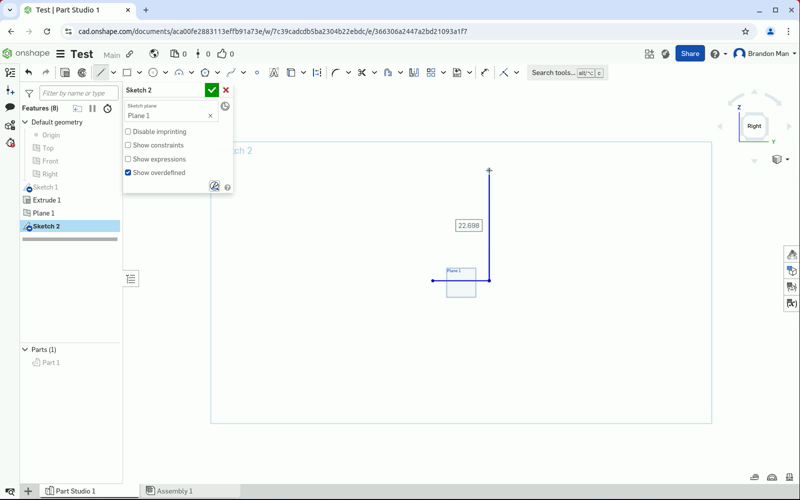
key_down(shift)
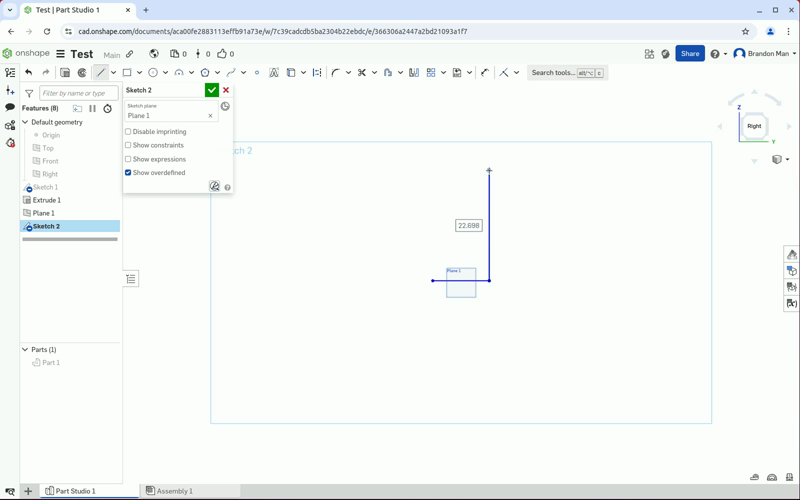
mouse_move(432, 243)
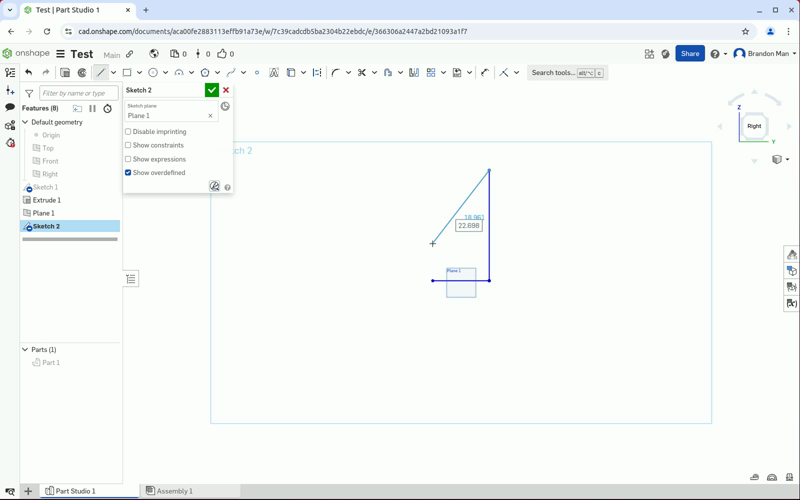
click(432, 243)
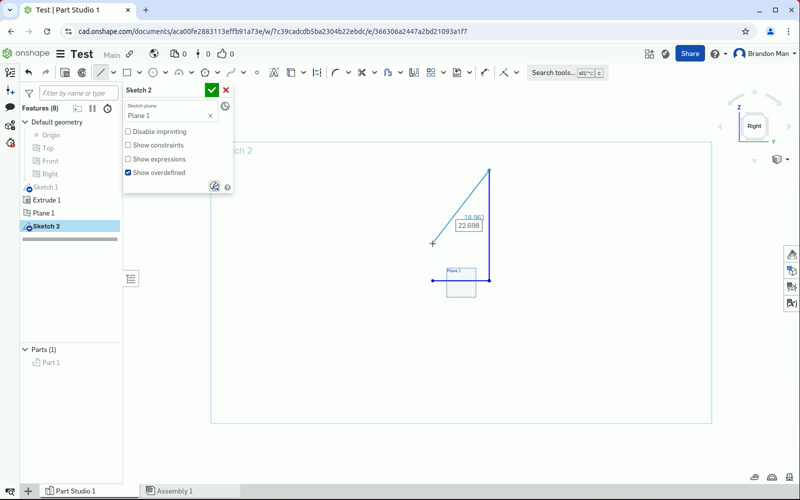
key_up(shift)
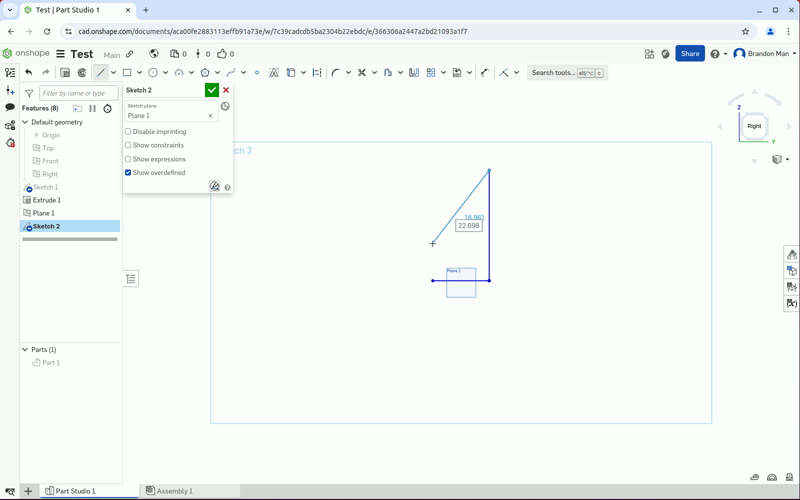
mouse_move(462, 243)
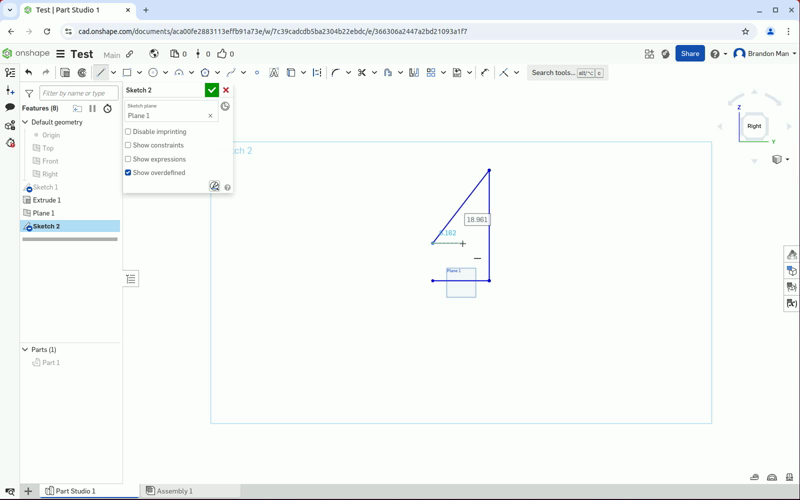
key_down(shift)
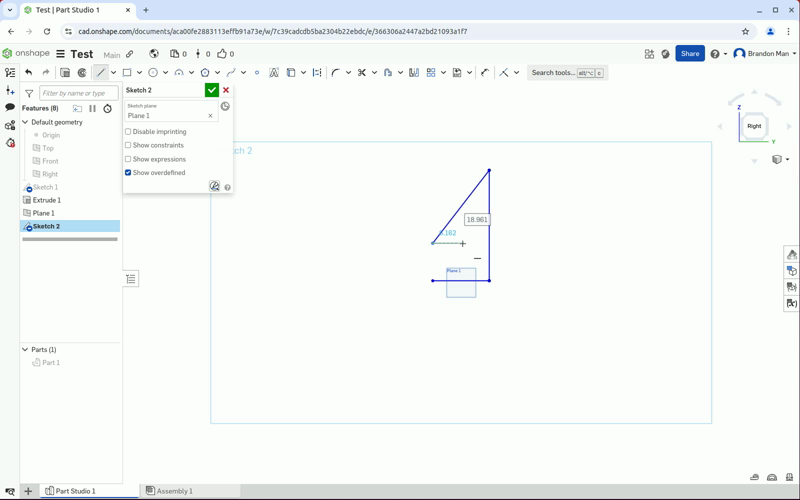
mouse_move(432, 280)
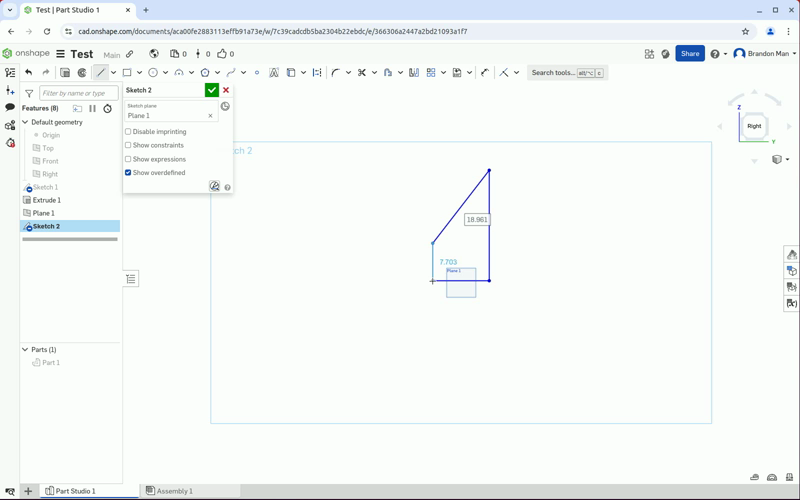
key_up(shift)
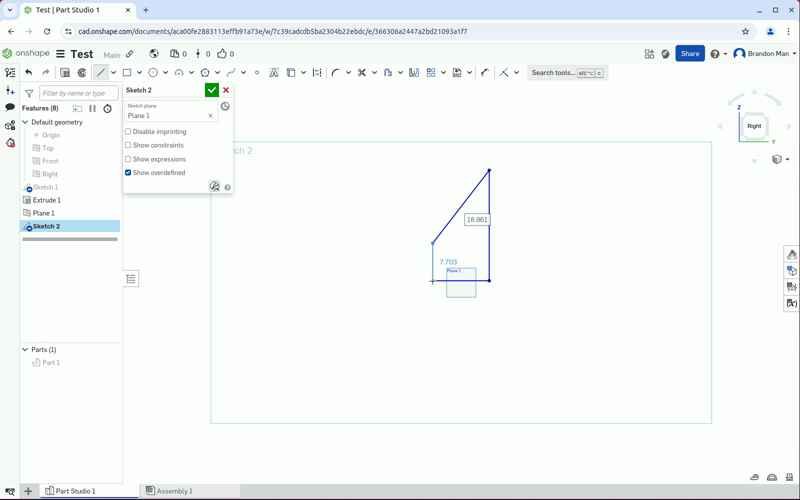
click(432, 280)
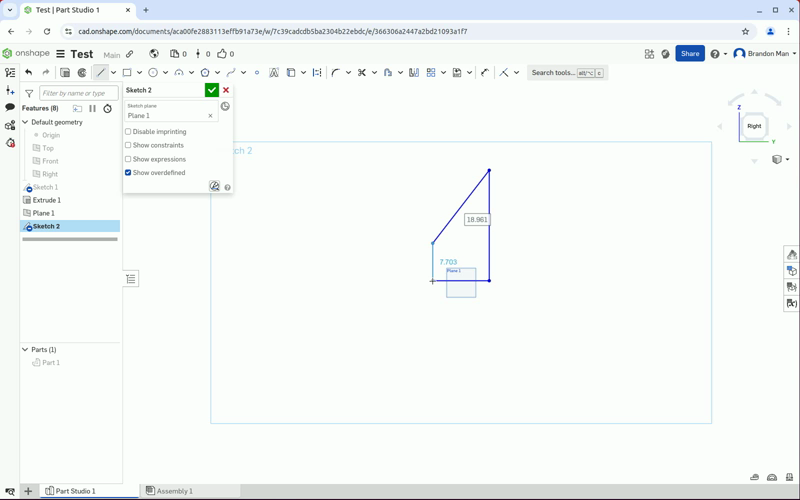
key(esc)
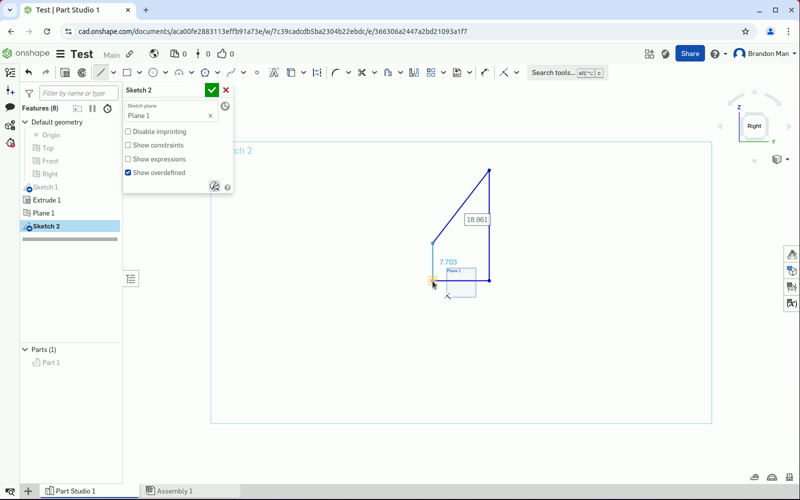
mouse_move(462, 210)
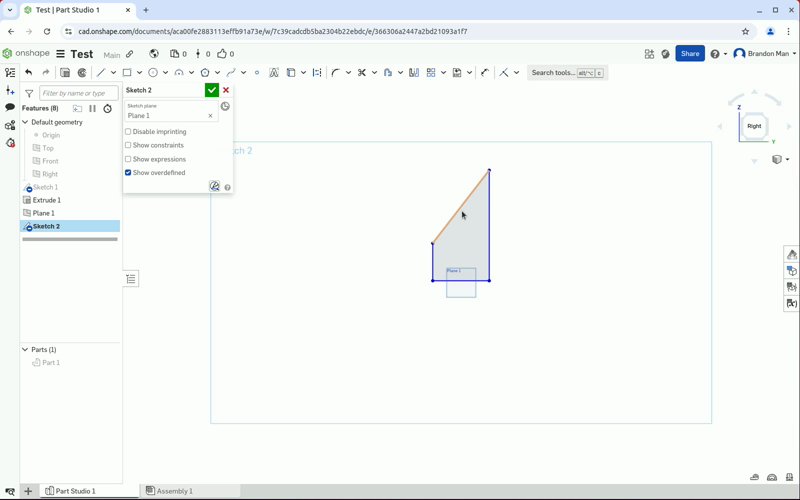
click(462, 210)
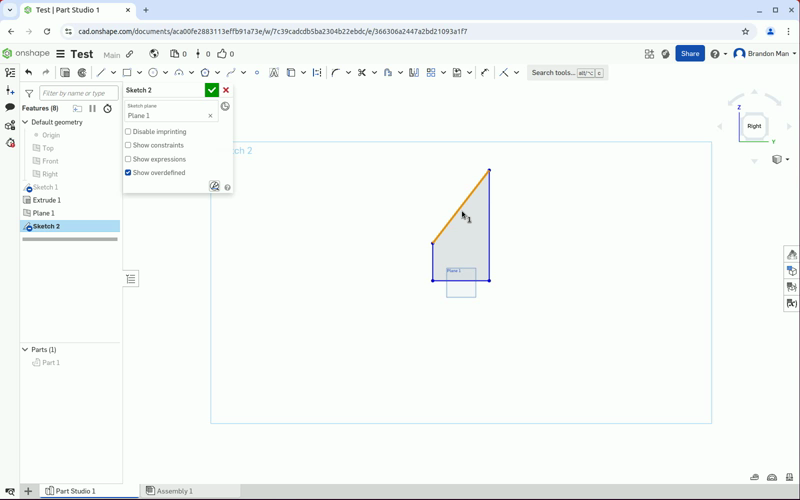
mouse_move(73, 352)
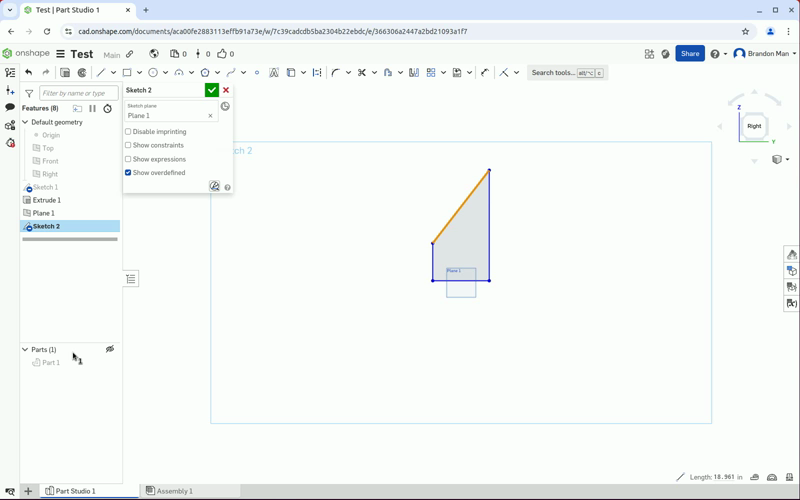
key(shift+y)
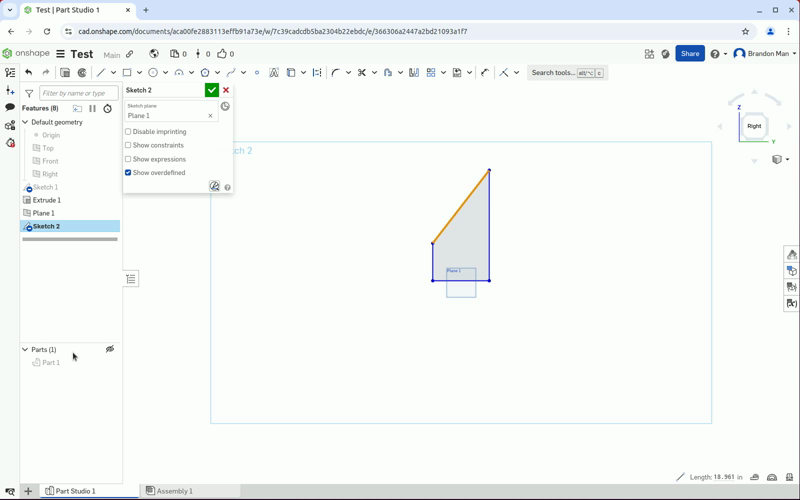
key(shift+e)
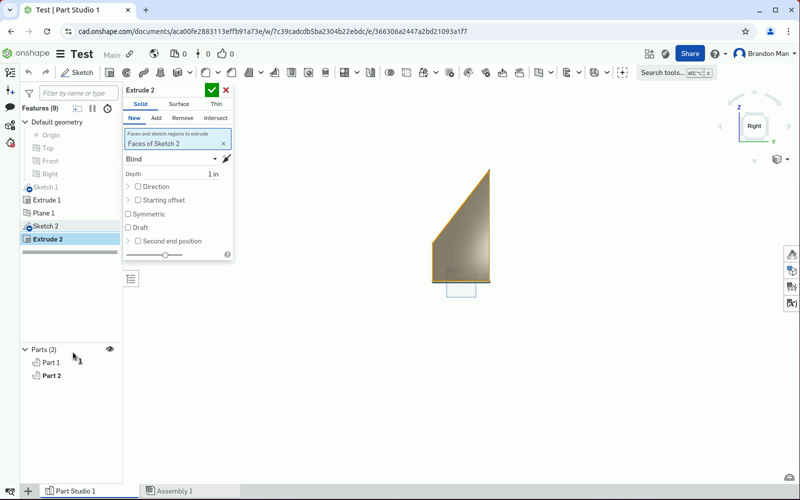
mouse_move(143, 106)
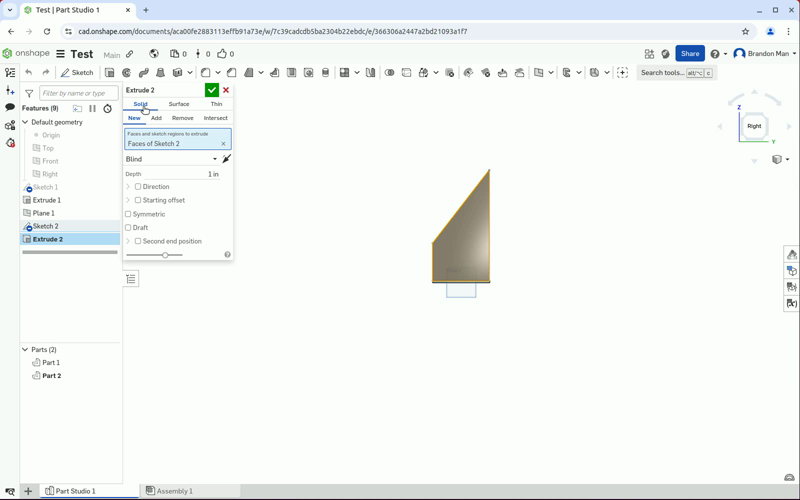
click(143, 106)
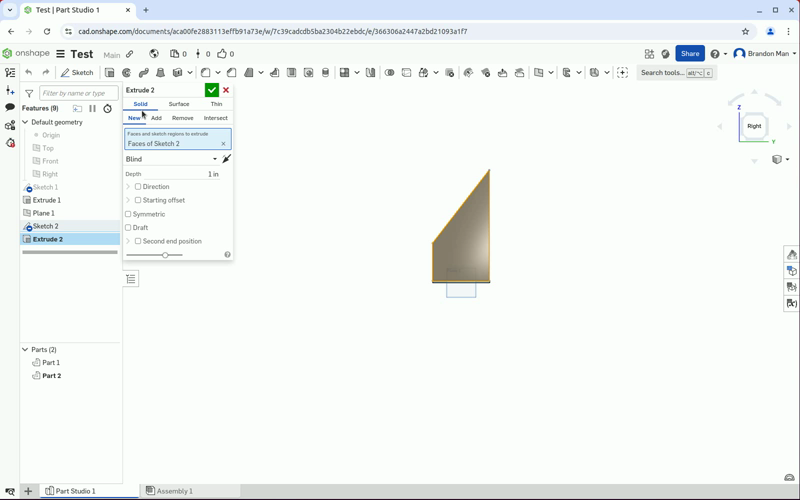
mouse_move(137, 120)
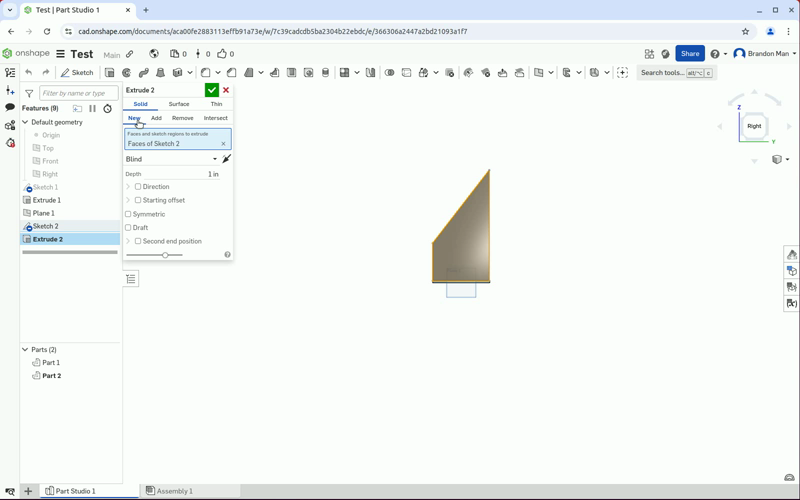
click(137, 120)
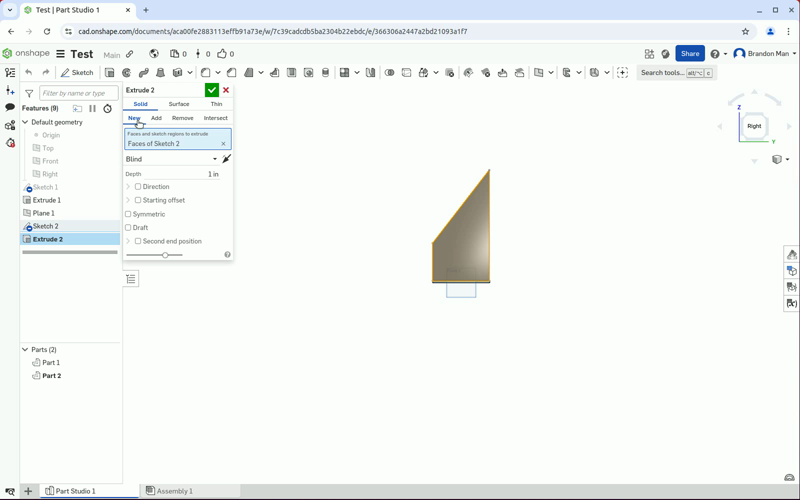
key(tab, 4)
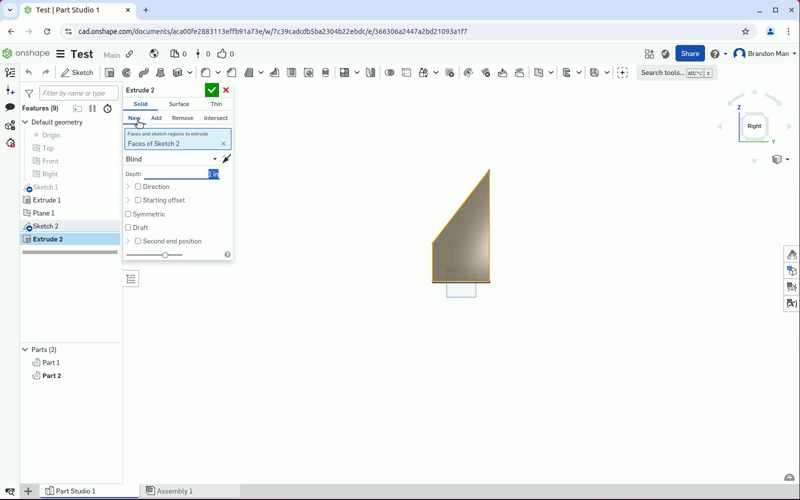
text(-23.108)
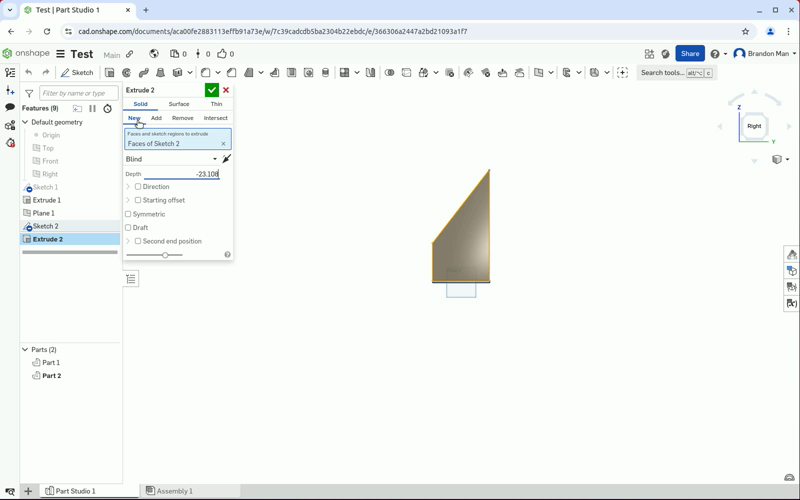
key(enter)
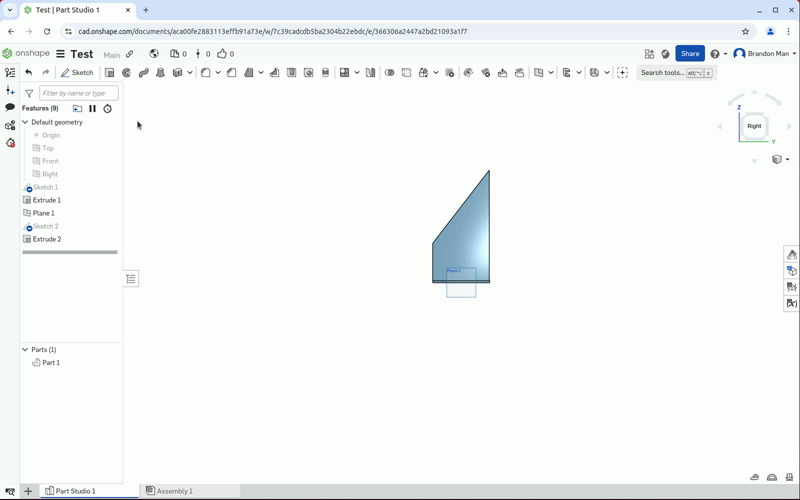
key(shift+h)
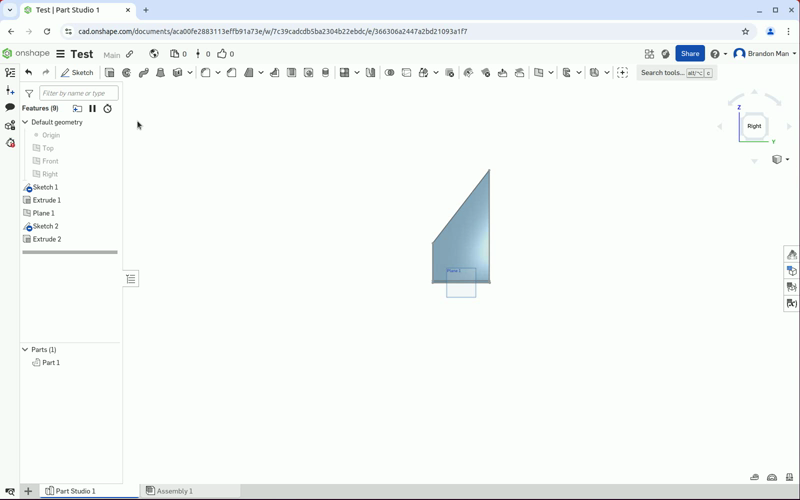
key(shift+h)
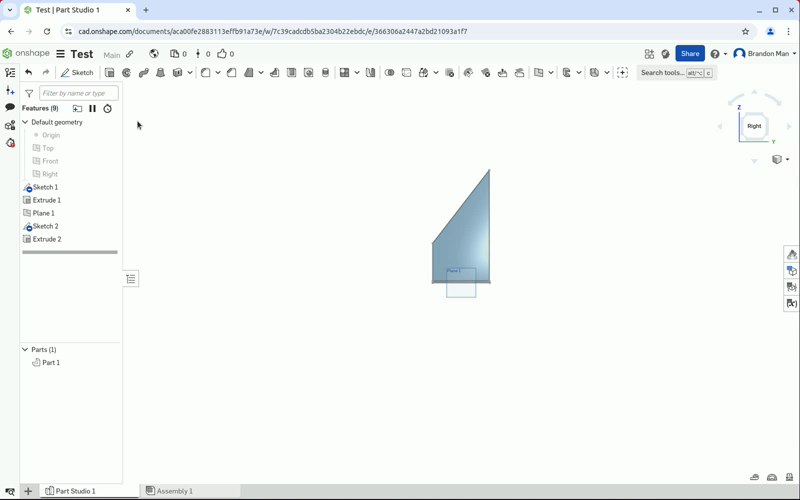
key(shift+7)
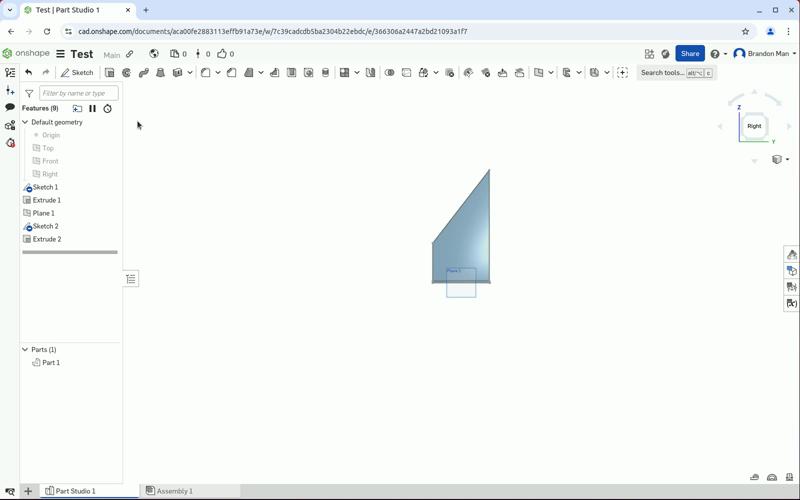
key(right, 2)
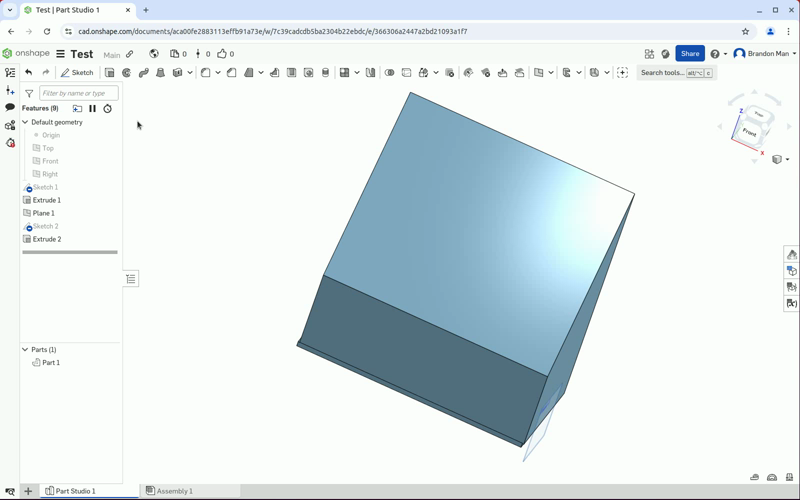
key(down, 2)
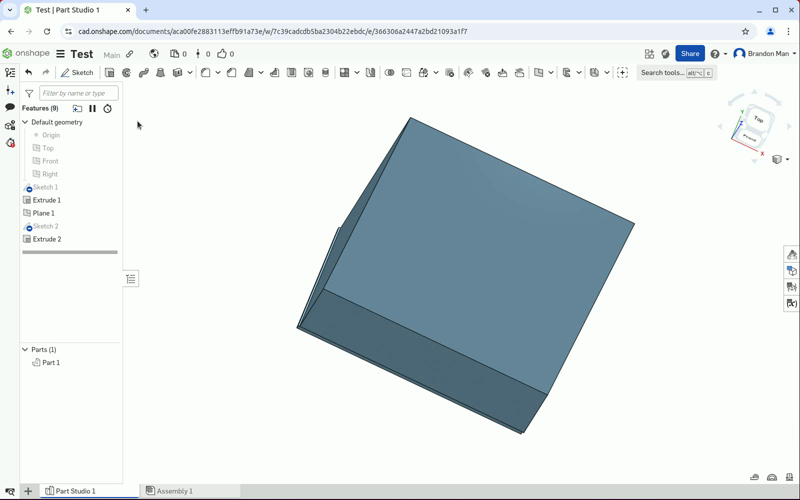
key(up, 2)
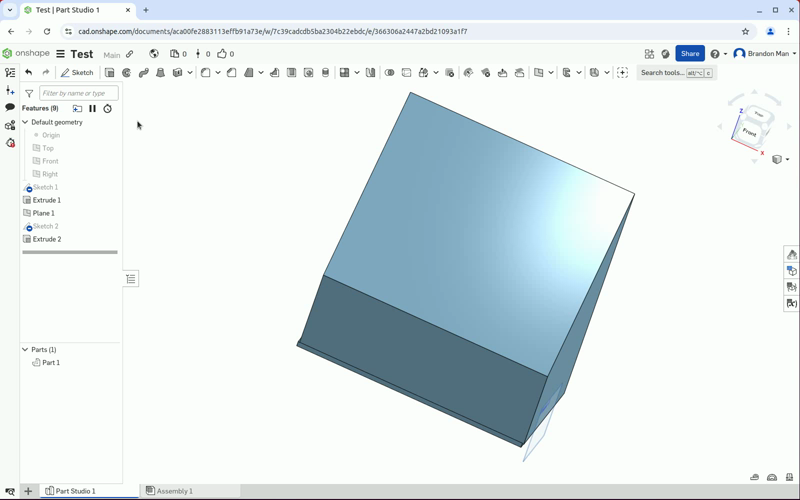
key(left, 2)
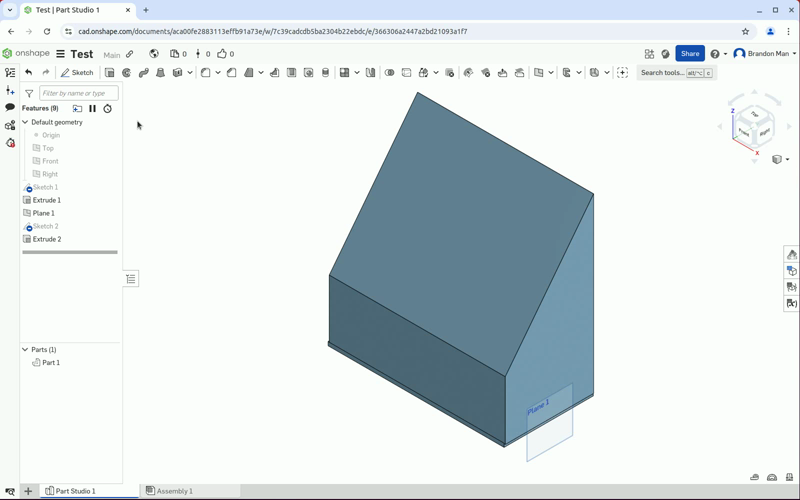
mouse_move(73, 189)
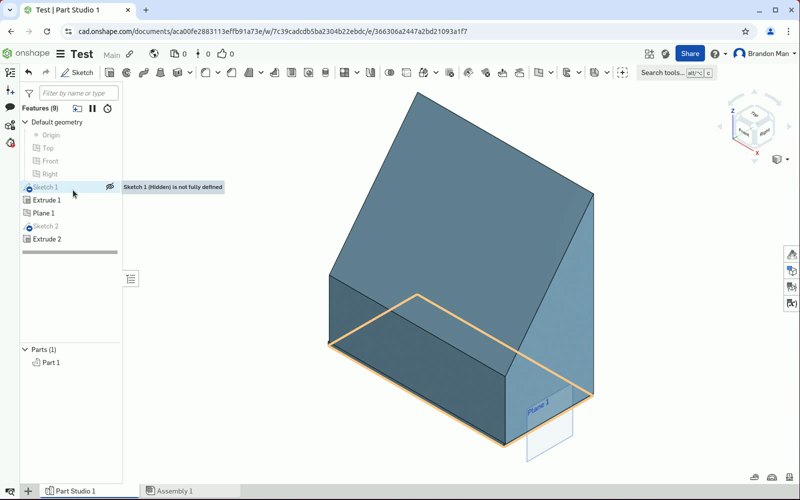
click(73, 189)